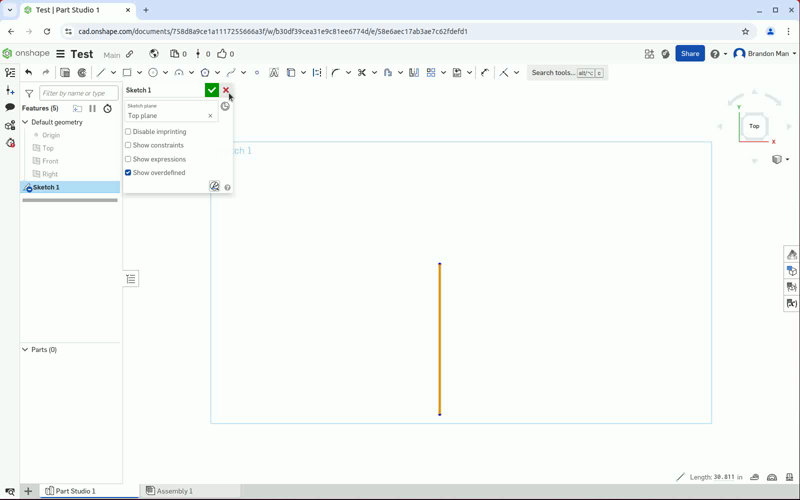
key(shift+h)
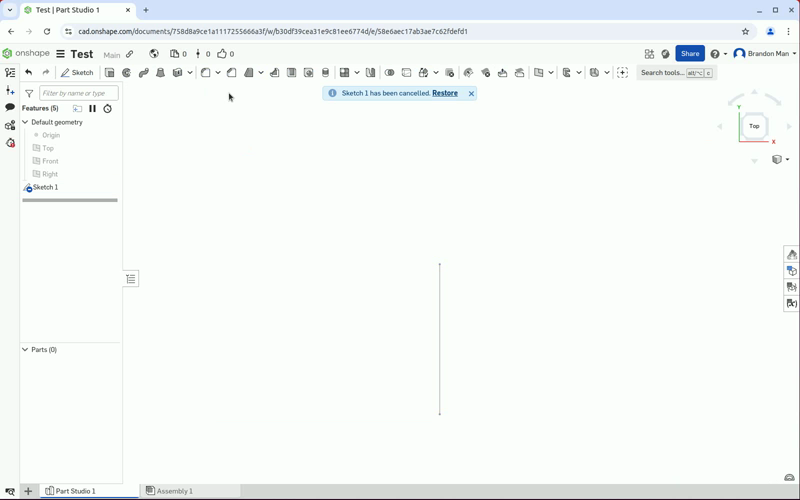
key(shift+s)
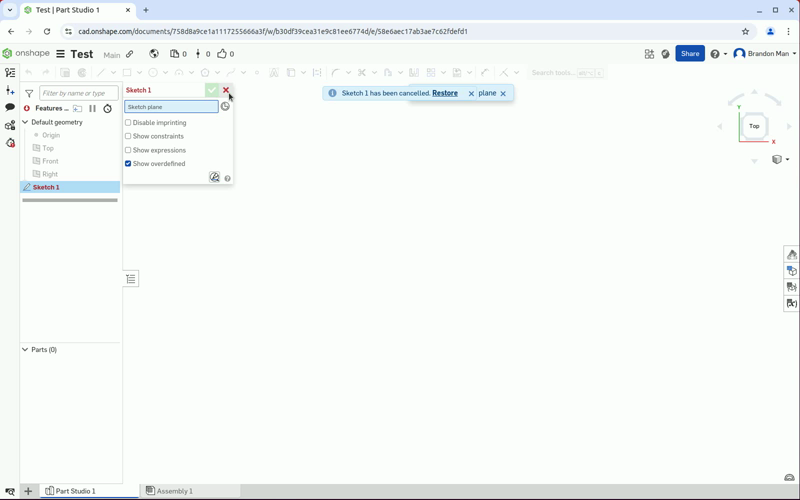
mouse_move(73, 150)
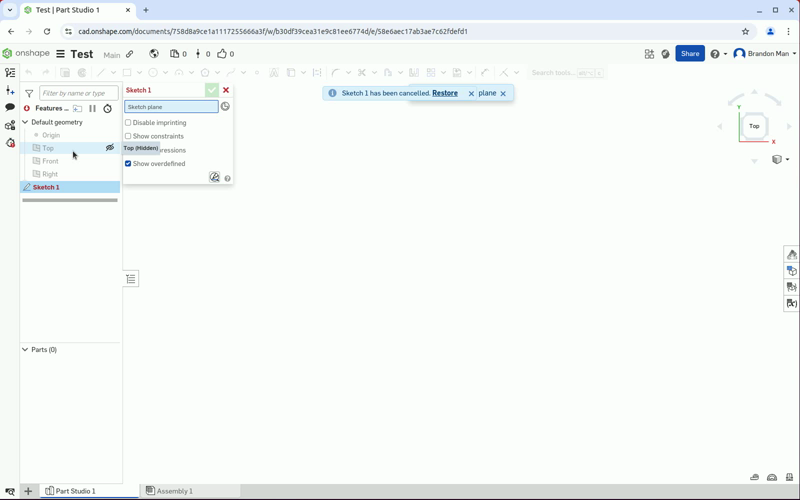
click(73, 150)
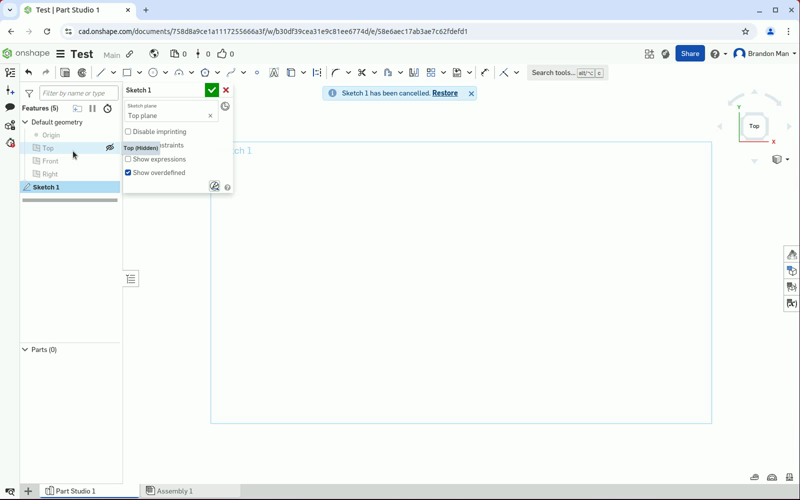
mouse_move(73, 352)
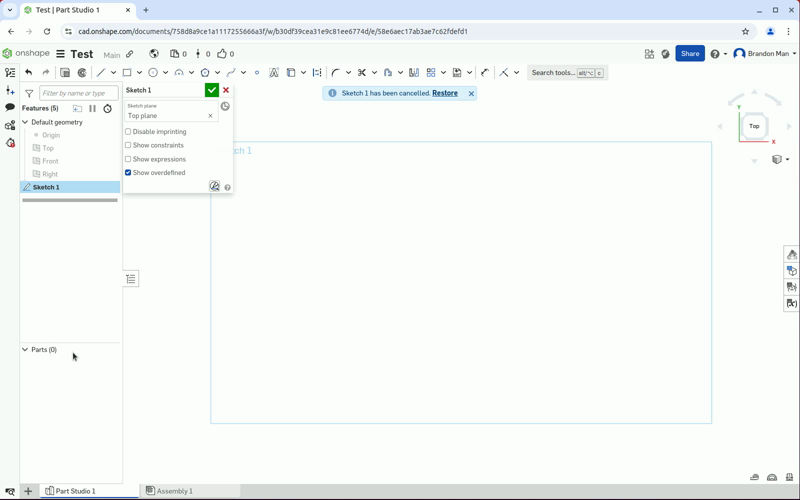
key(y)
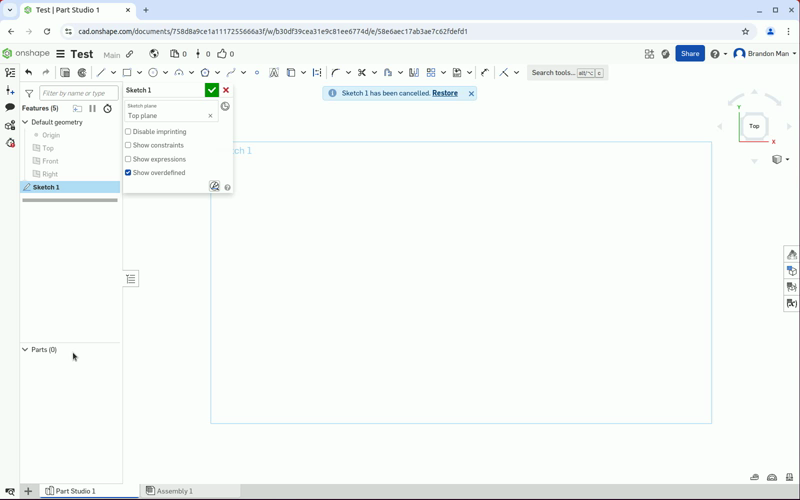
key(l)
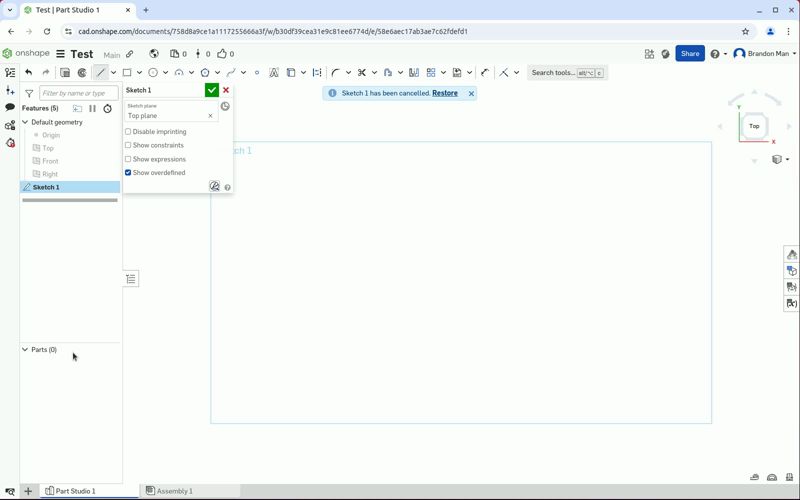
key_down(shift)
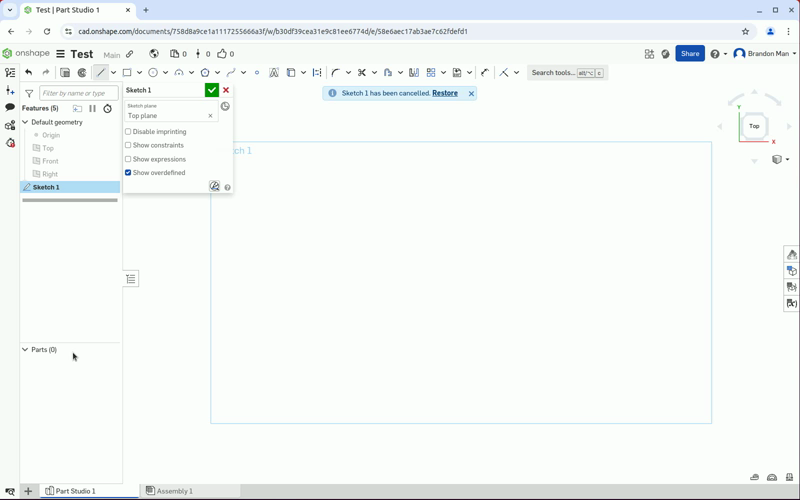
mouse_move(349, 282)
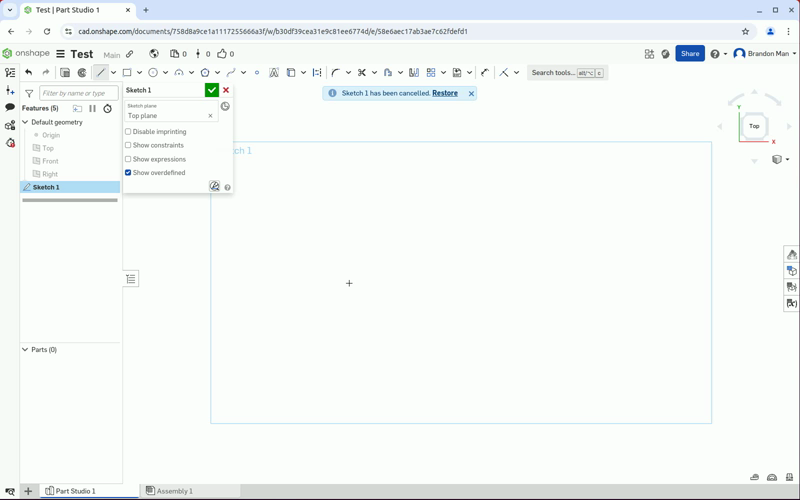
click(349, 282)
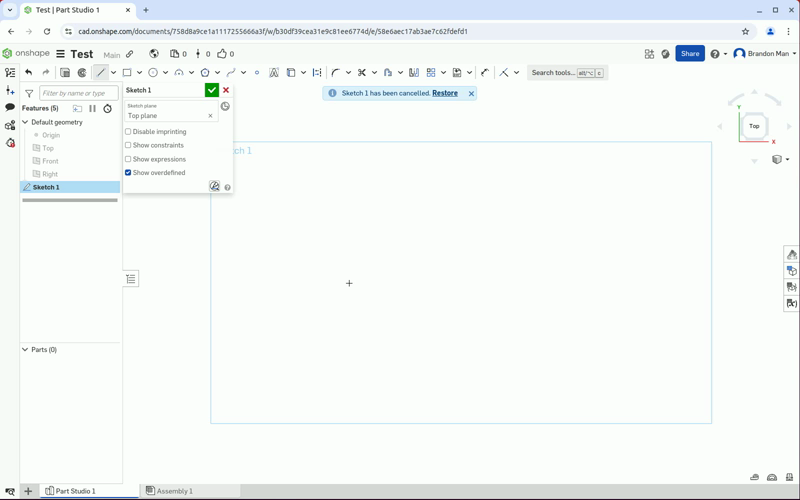
key_up(shift)
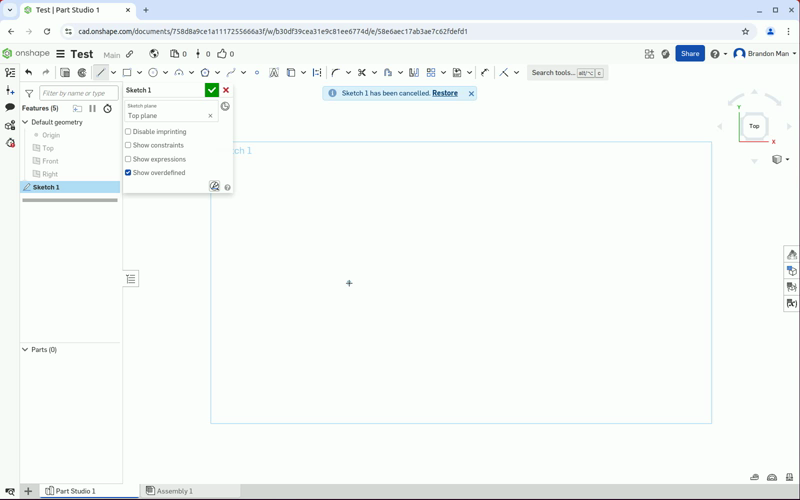
key_down(shift)
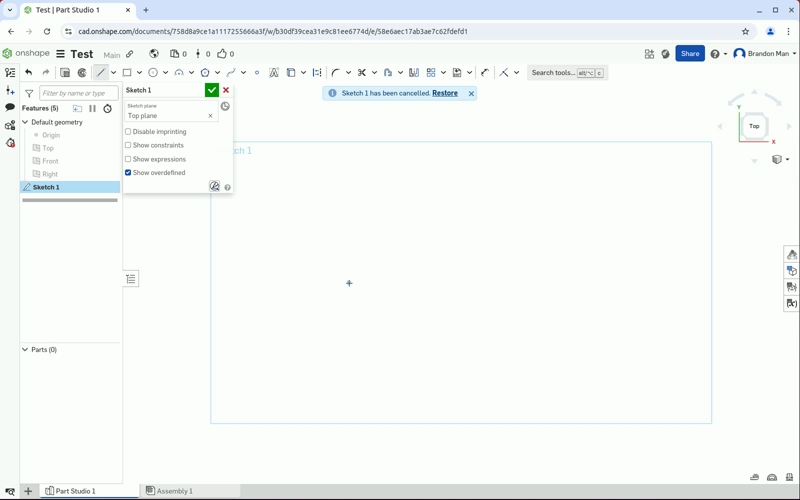
mouse_move(405, 378)
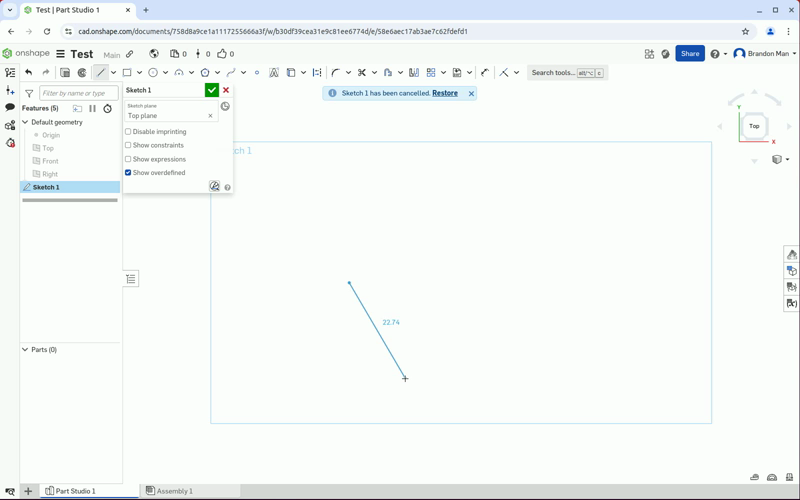
click(405, 378)
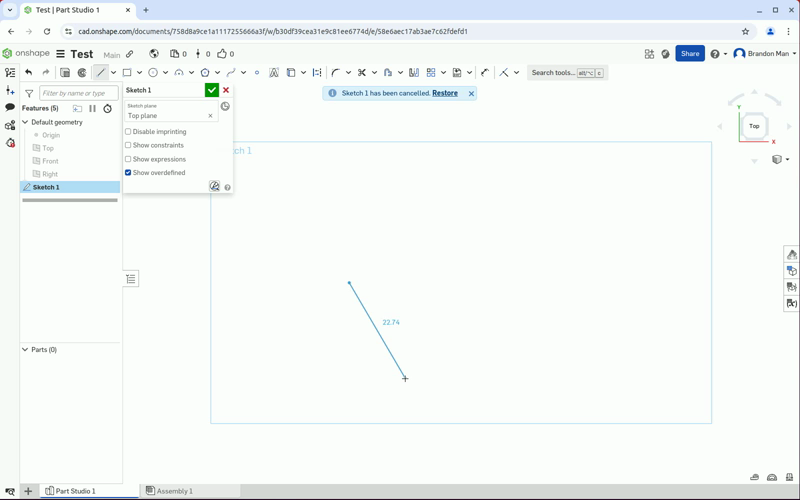
key_up(shift)
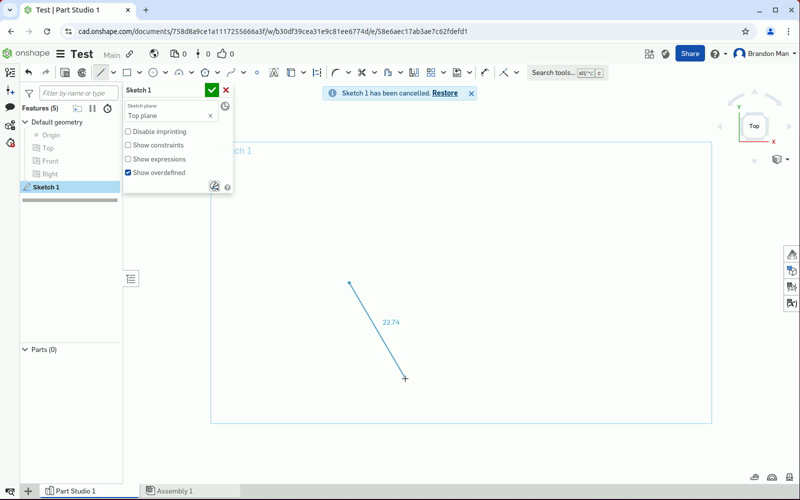
key_down(shift)
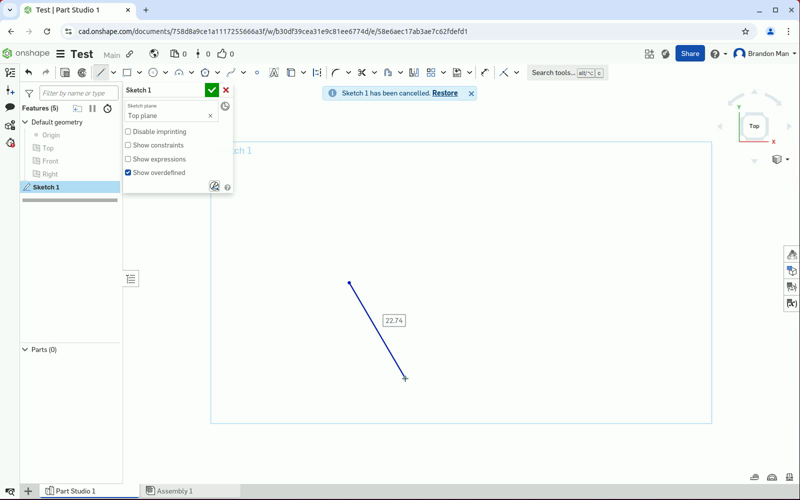
mouse_move(514, 378)
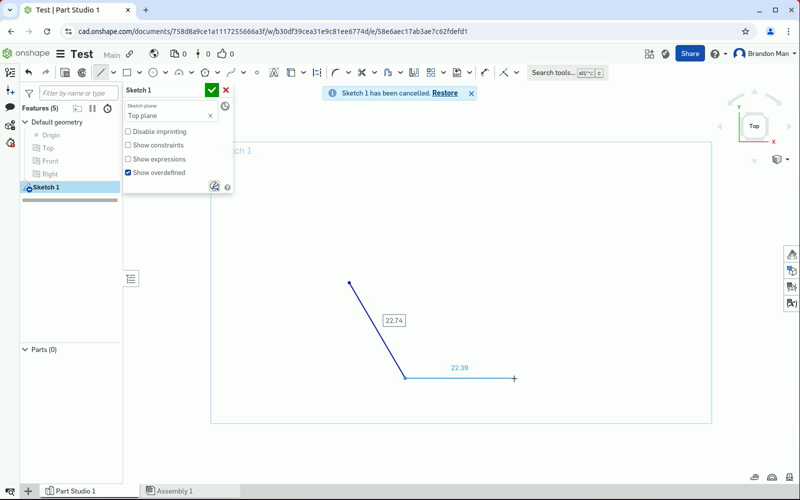
click(514, 378)
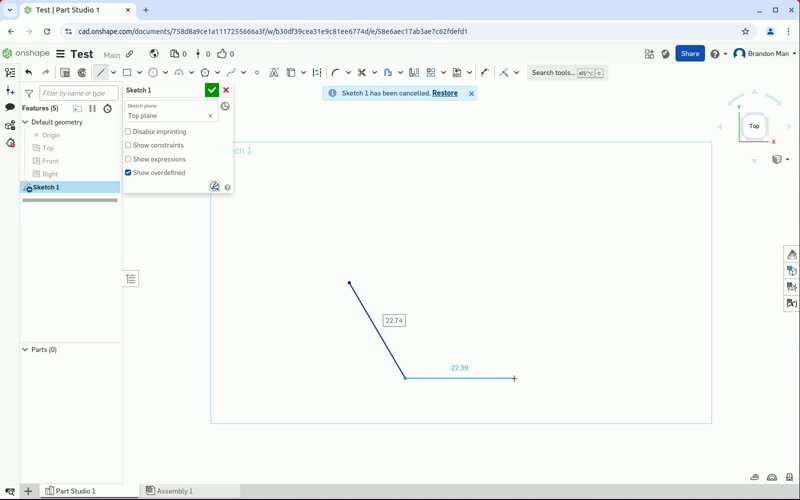
key_up(shift)
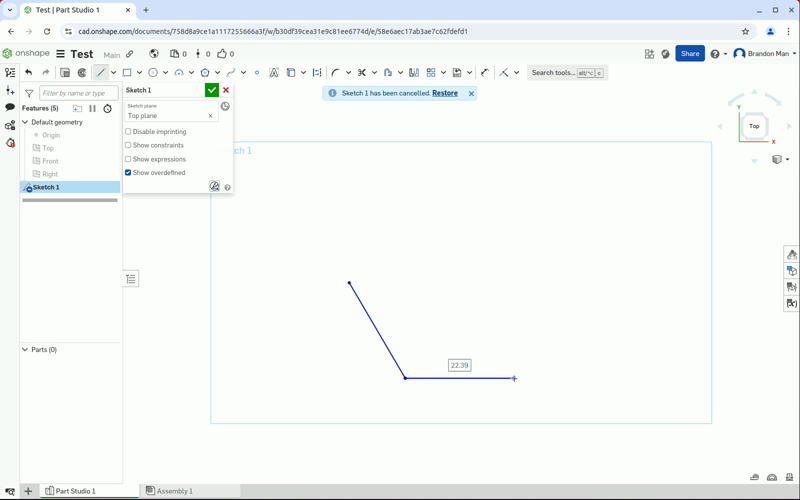
key_down(shift)
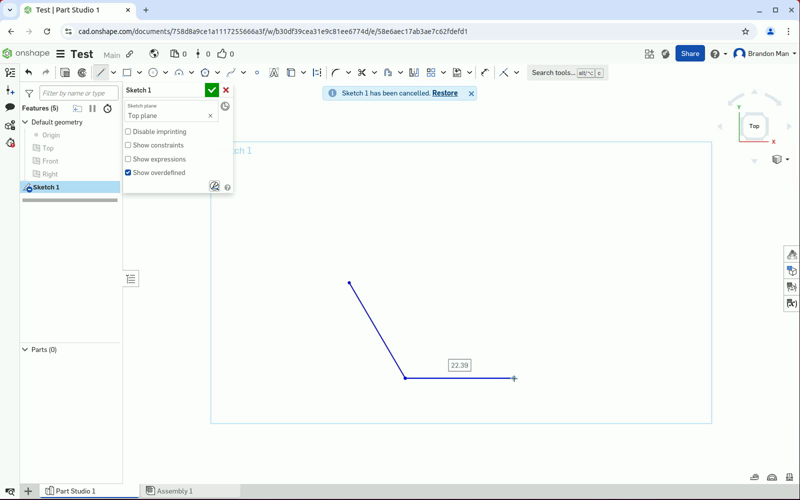
mouse_move(569, 282)
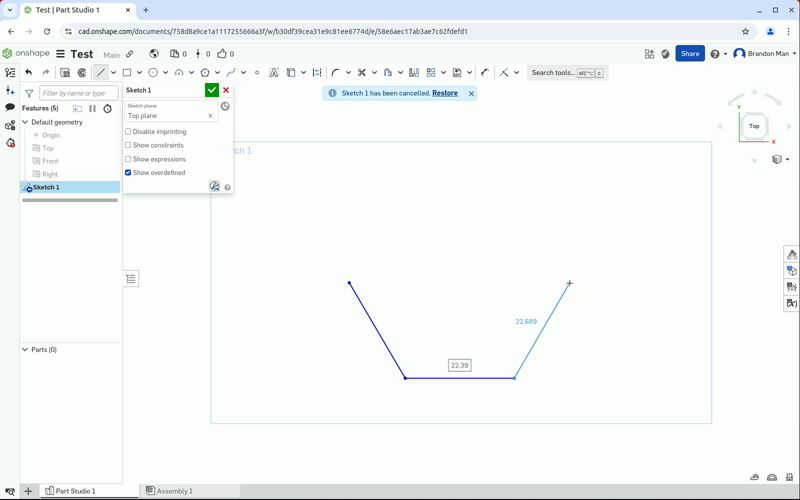
click(569, 282)
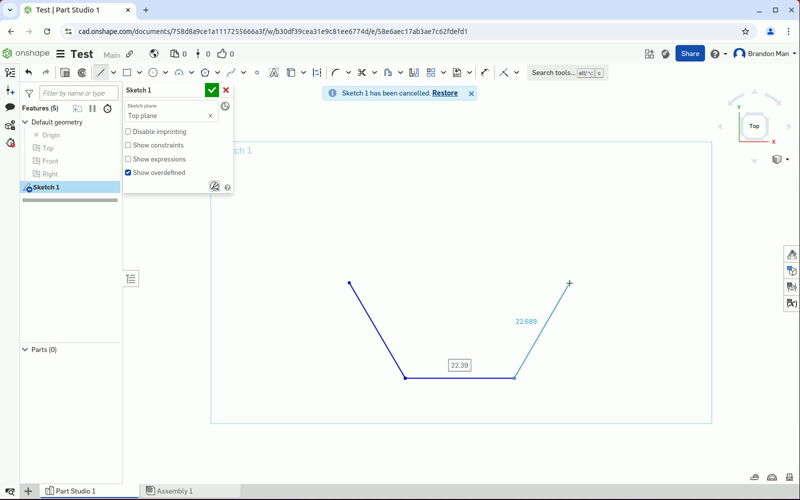
key_up(shift)
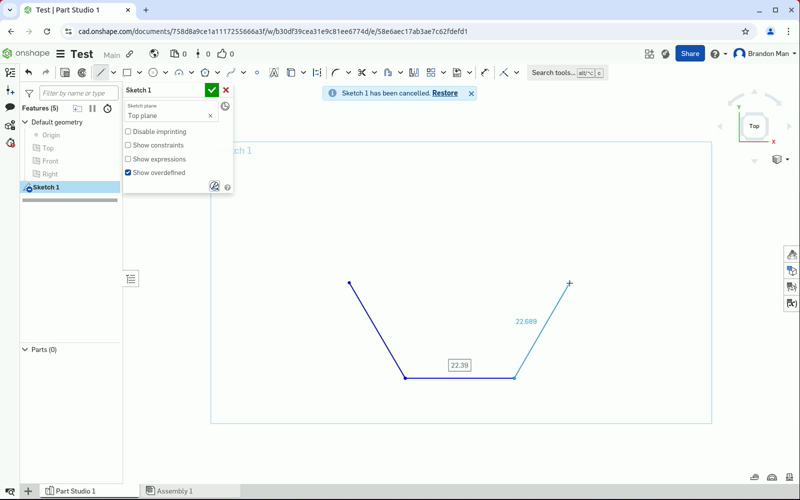
key_down(shift)
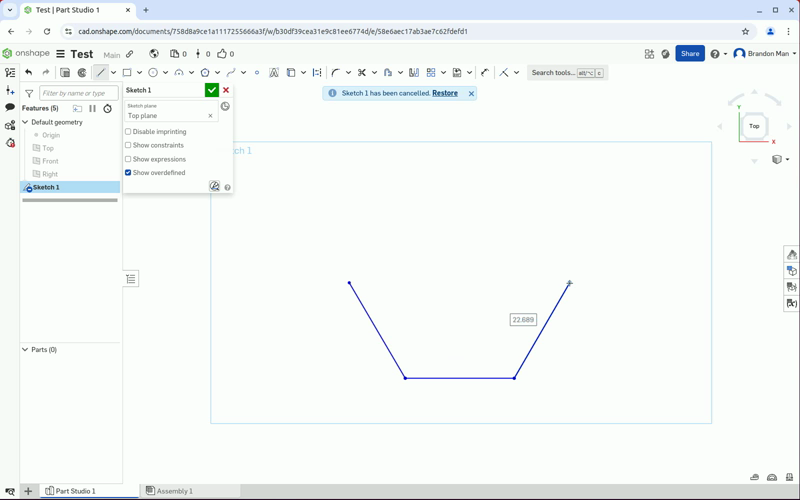
mouse_move(514, 187)
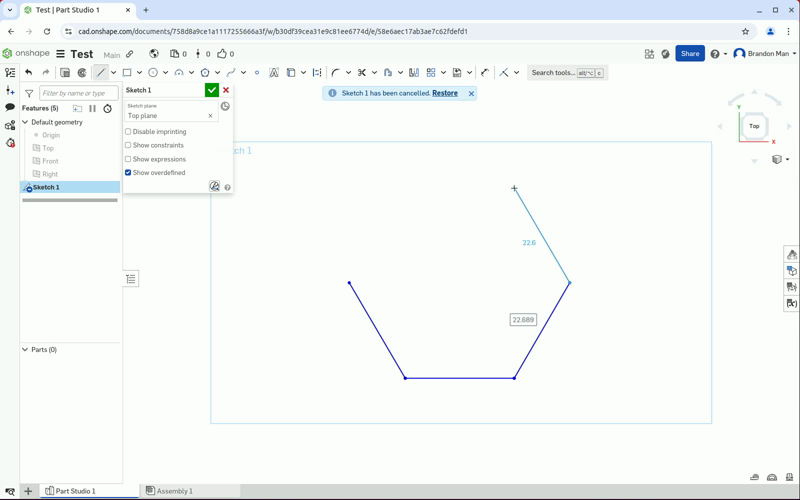
click(514, 187)
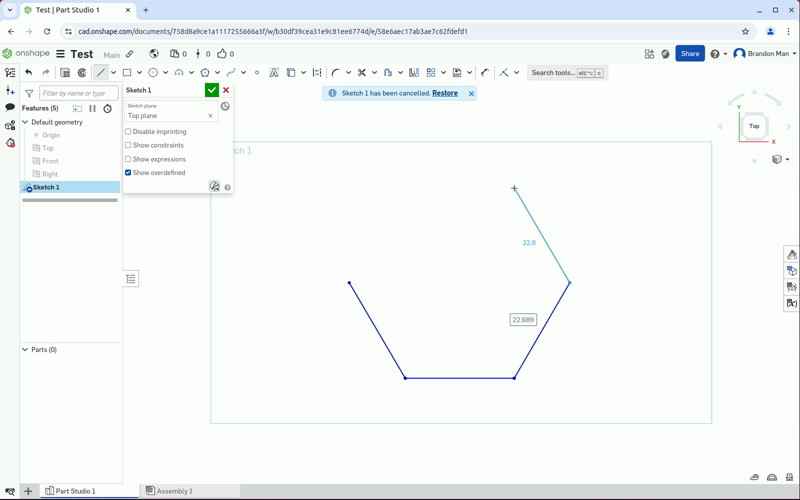
key_up(shift)
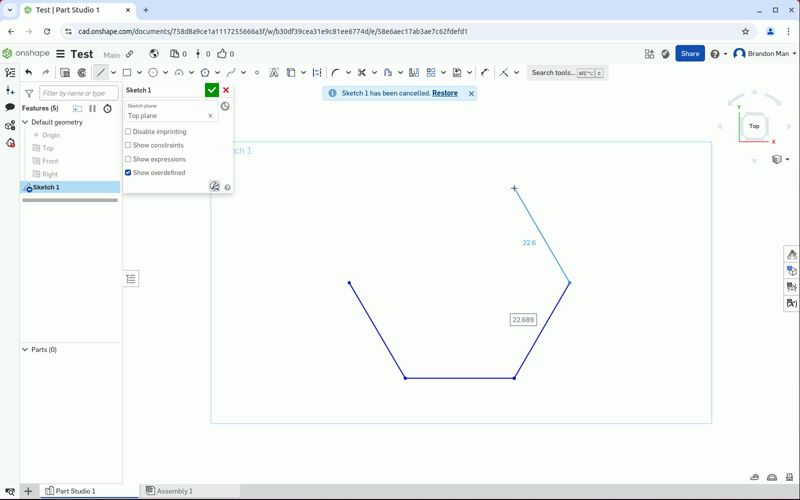
key_down(shift)
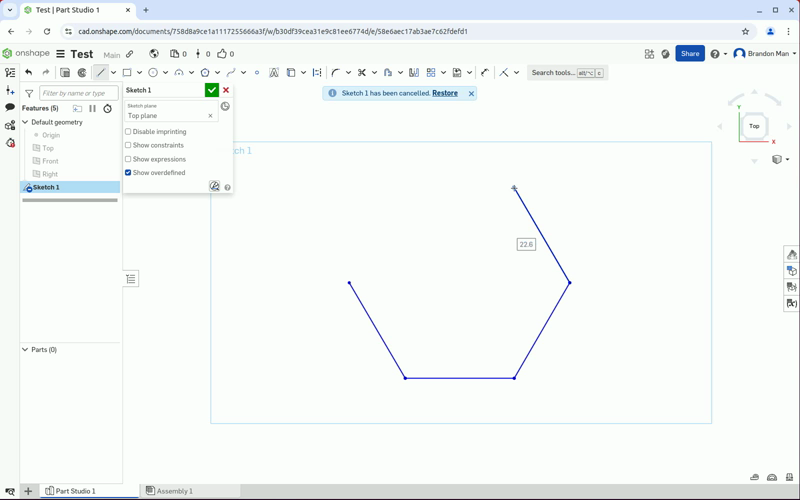
mouse_move(405, 187)
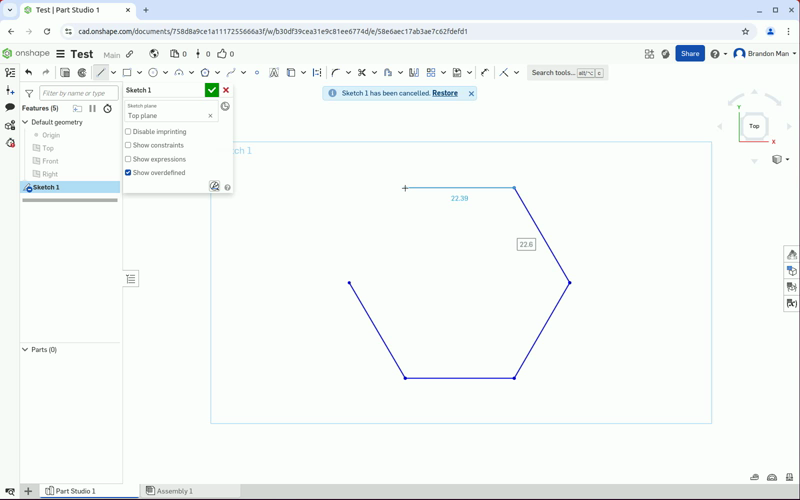
click(405, 187)
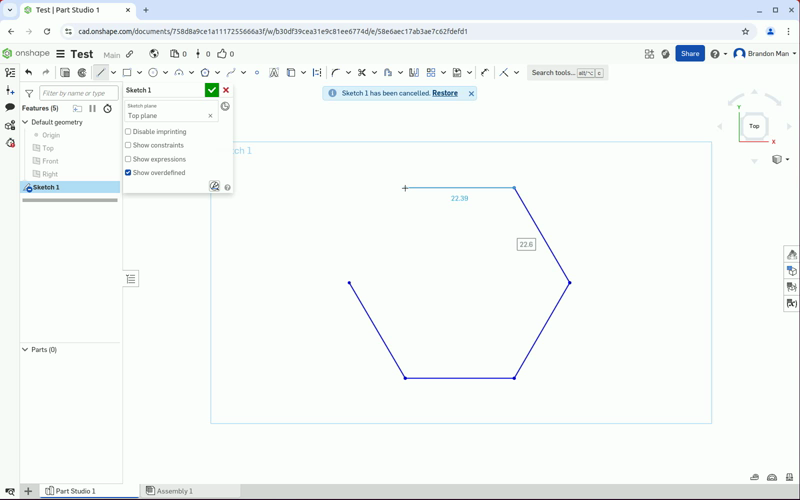
key_up(shift)
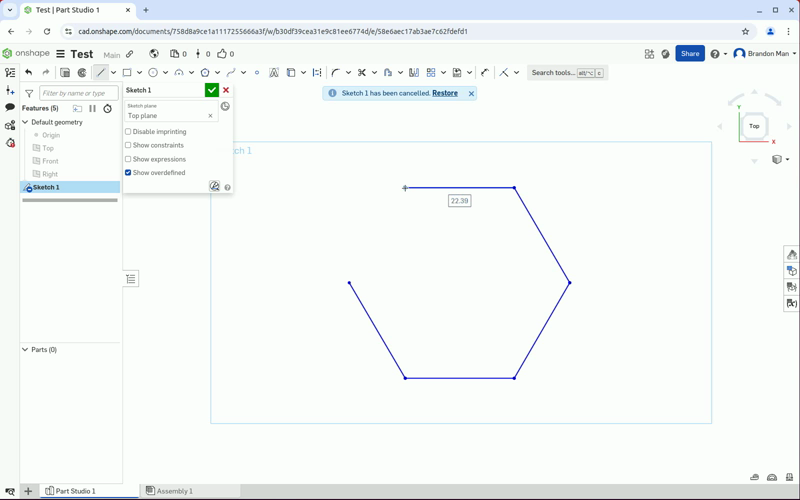
key_down(shift)
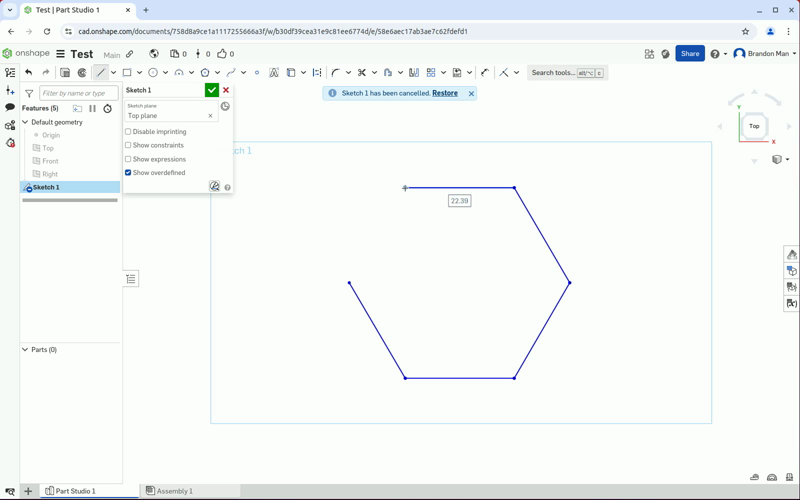
mouse_move(349, 282)
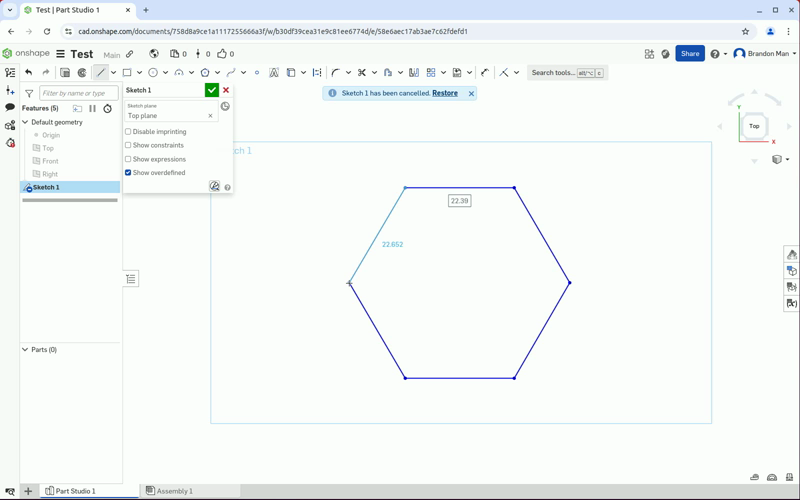
key_up(shift)
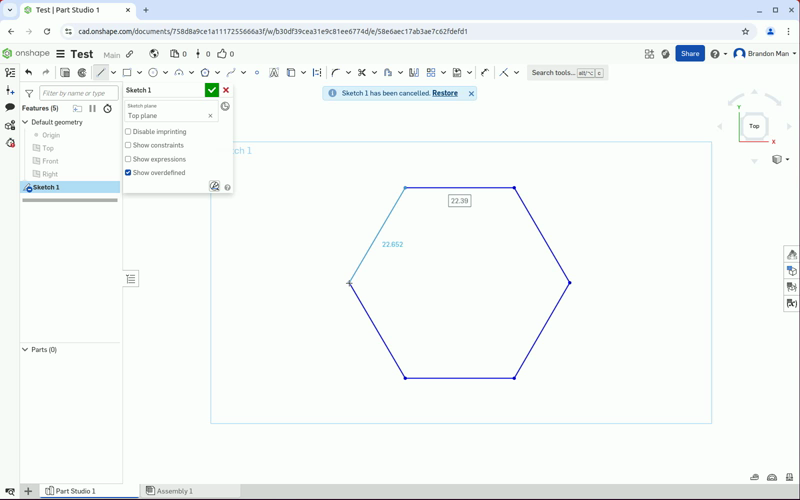
click(349, 282)
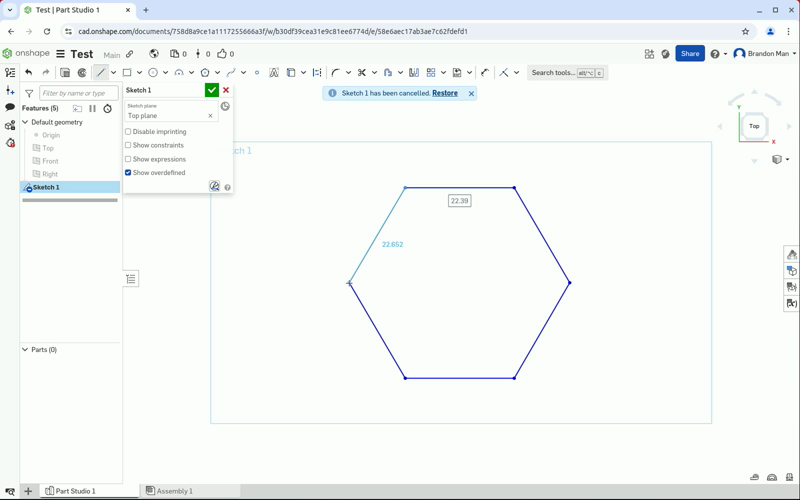
key(esc)
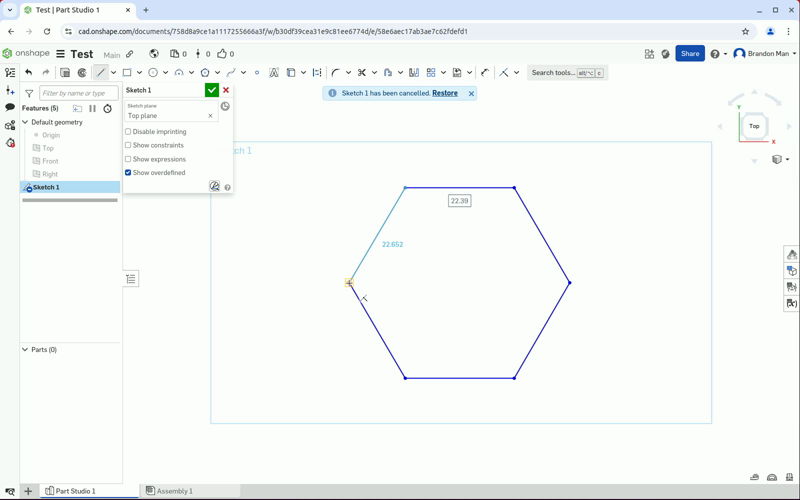
mouse_move(412, 248)
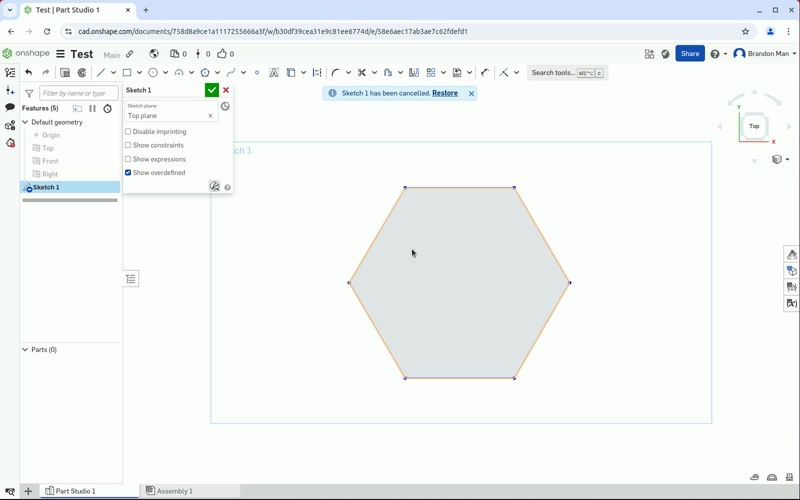
click(412, 248)
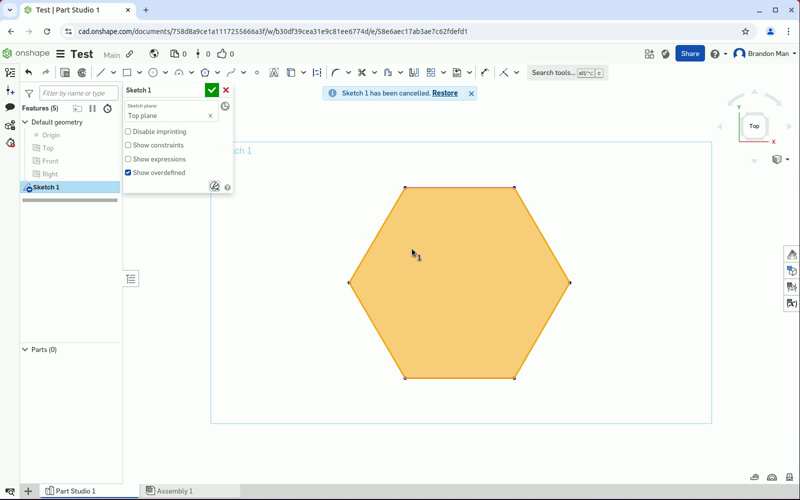
mouse_move(73, 352)
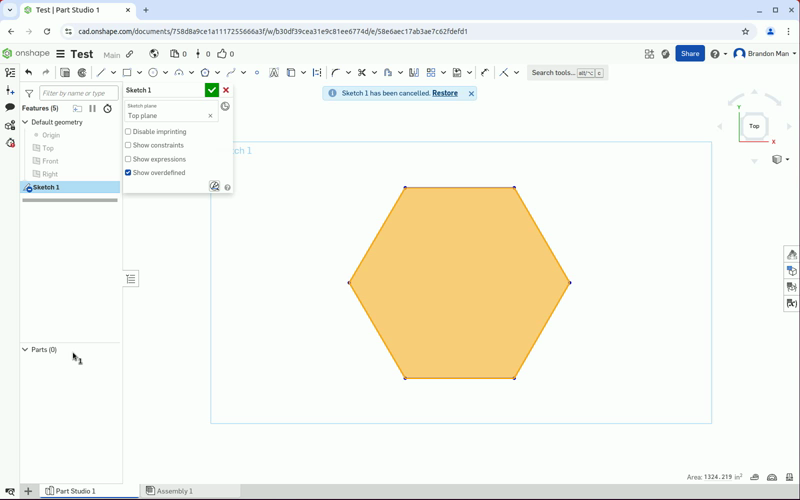
key(shift+y)
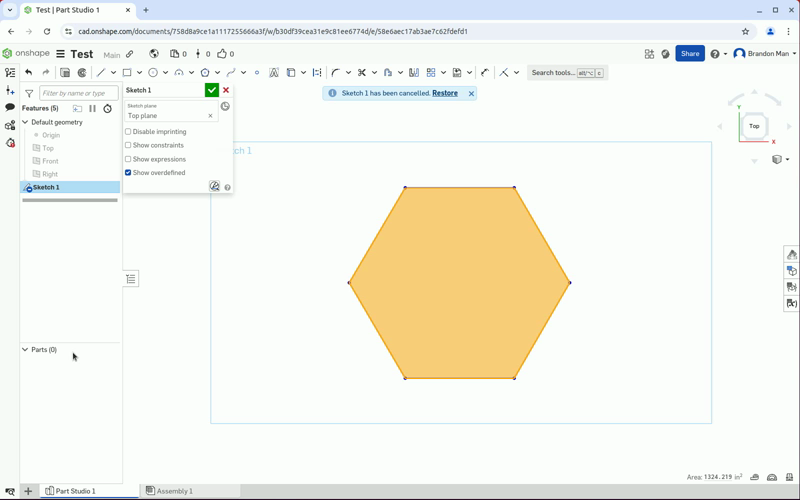
key(shift+e)
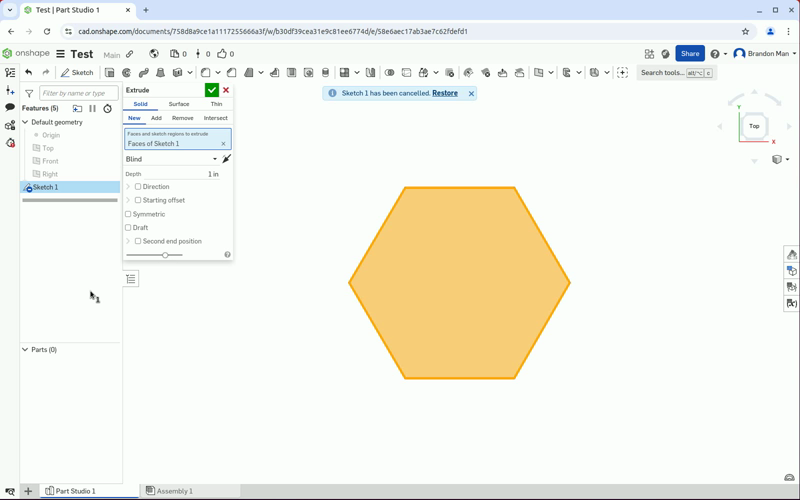
mouse_move(143, 106)
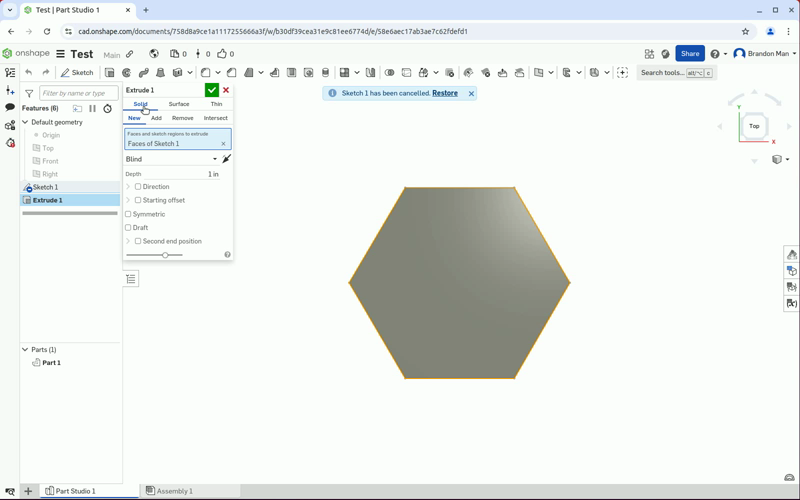
click(143, 106)
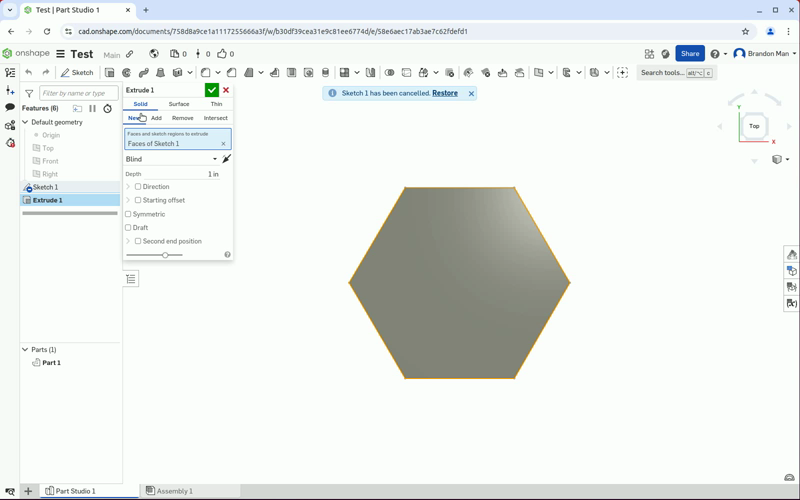
mouse_move(137, 120)
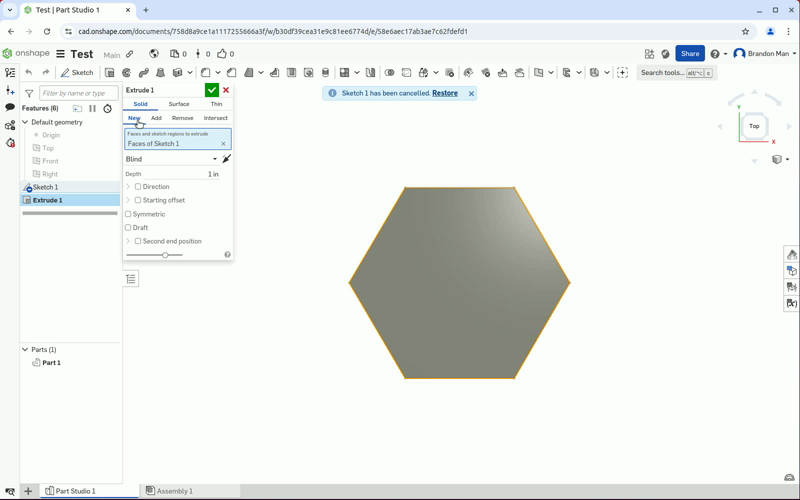
click(137, 120)
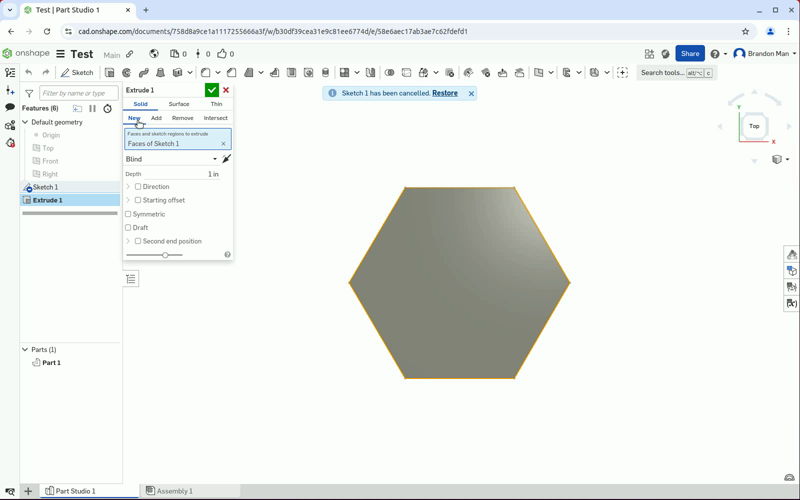
key(tab, 4)
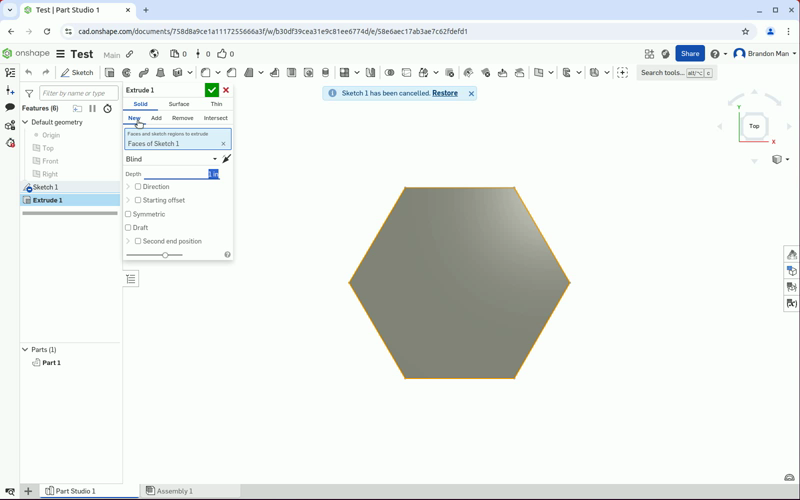
text(15.405)
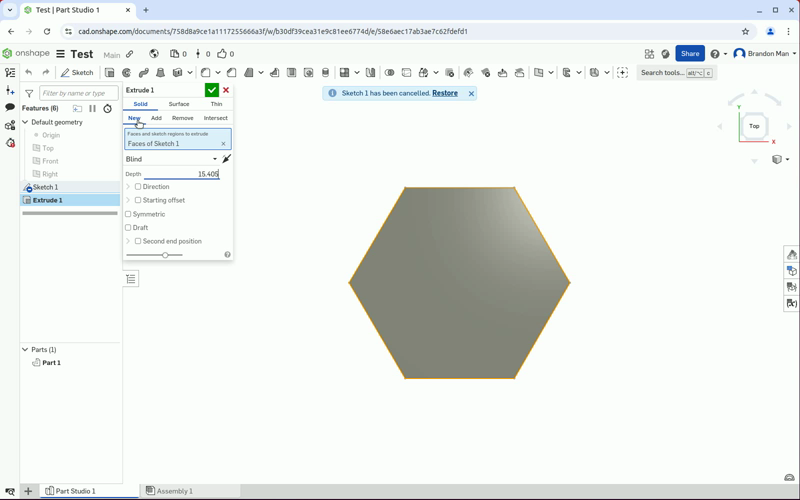
key(enter)
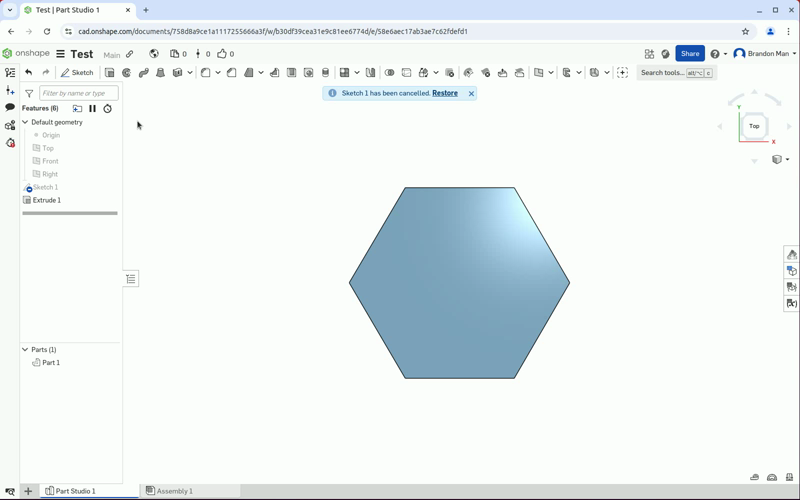
key(shift+h)
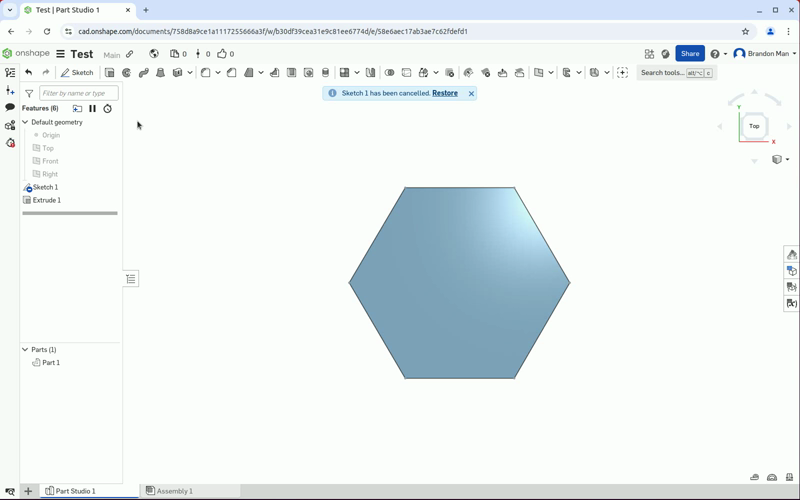
key(shift+h)
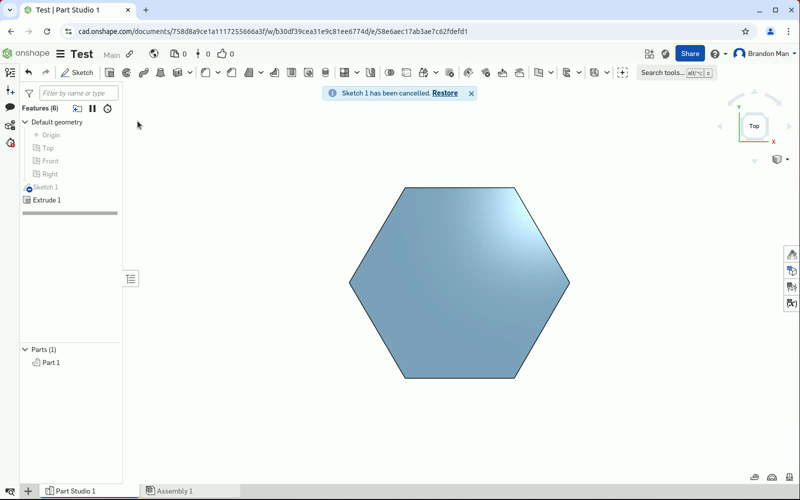
mouse_move(73, 189)
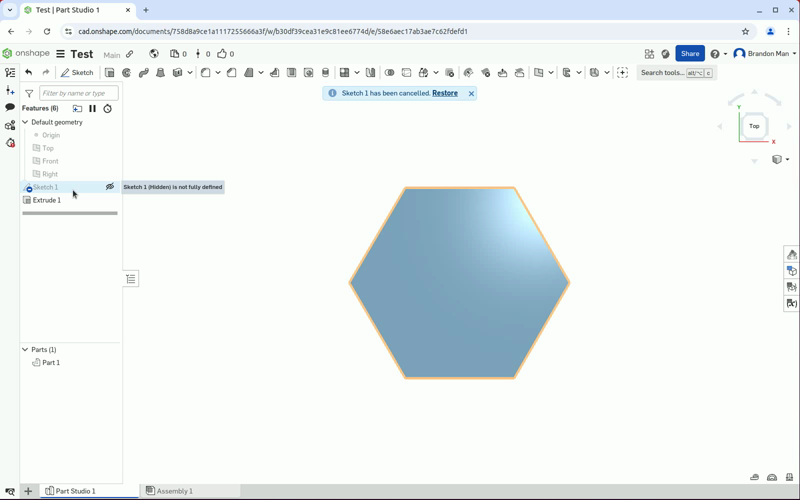
click(73, 189)
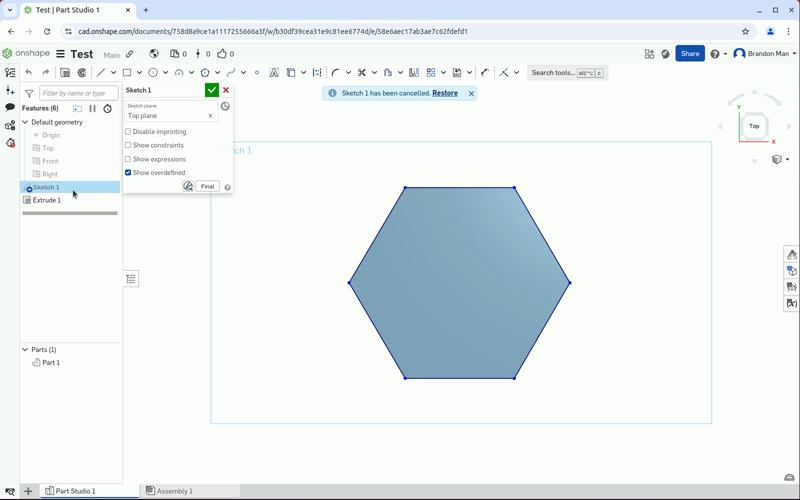
mouse_move(229, 92)
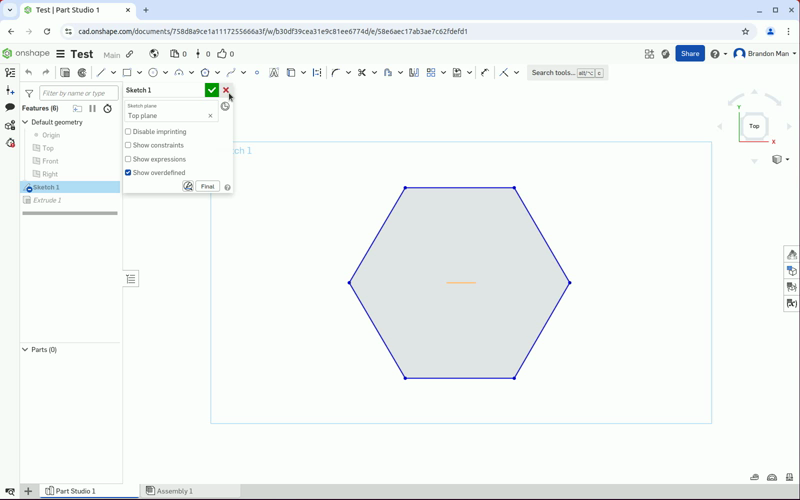
click(229, 92)
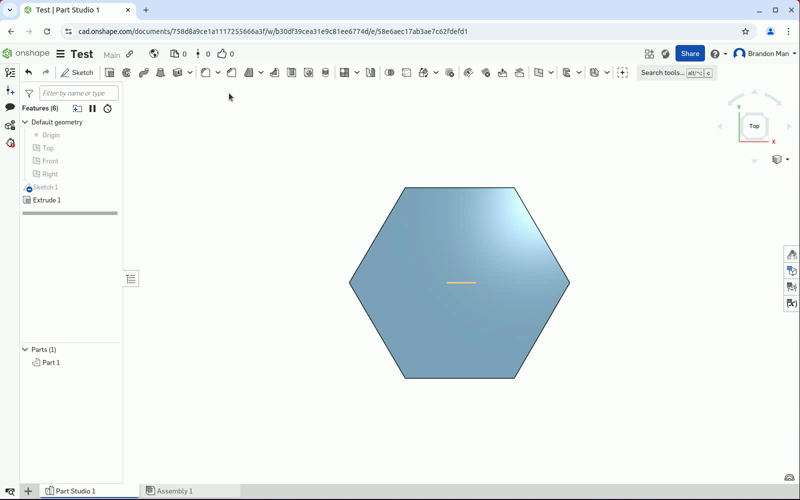
mouse_move(541, 75)
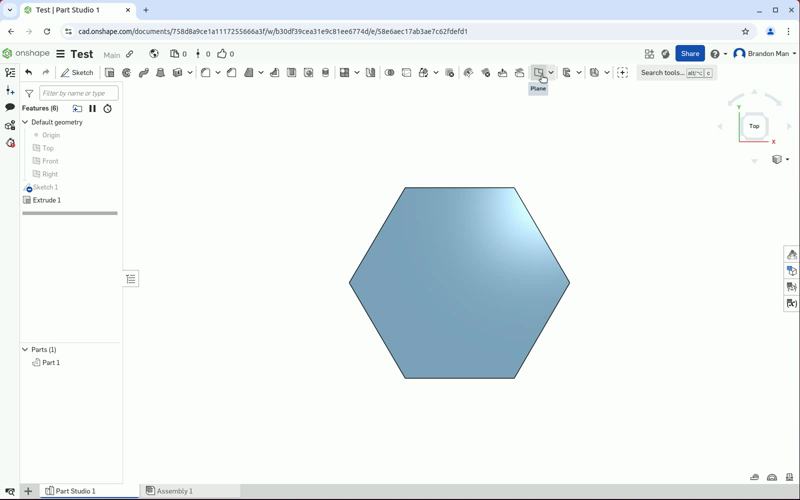
click(541, 75)
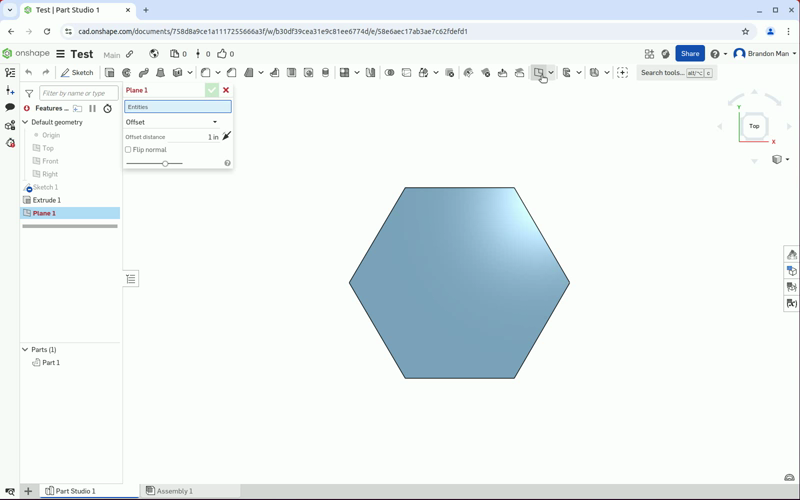
mouse_move(73, 150)
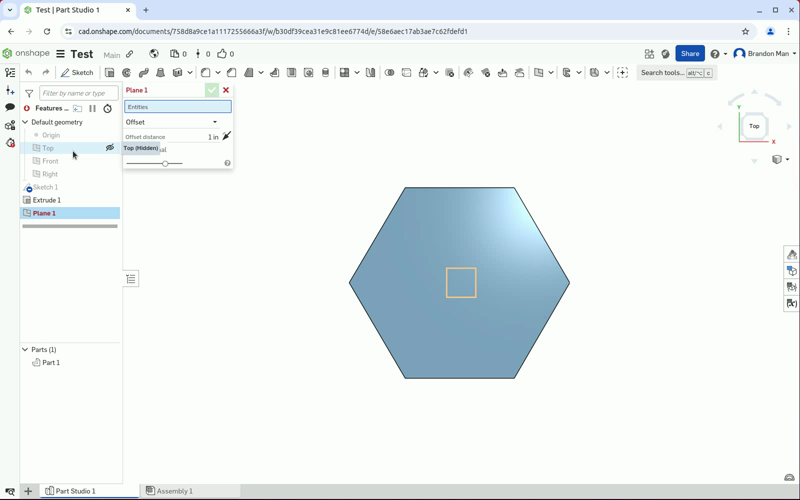
click(73, 150)
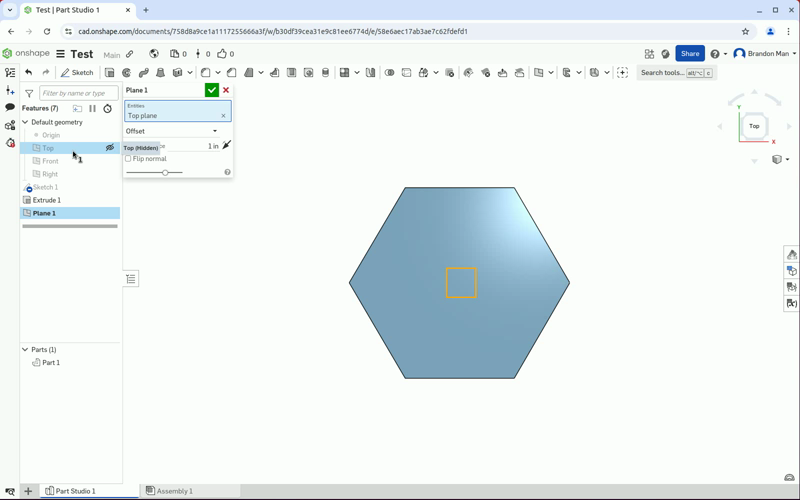
key(tab, 2)
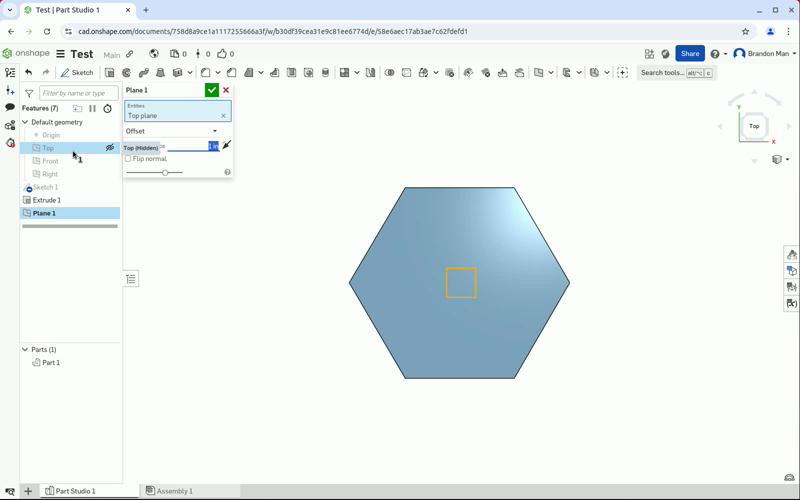
text(15.405)
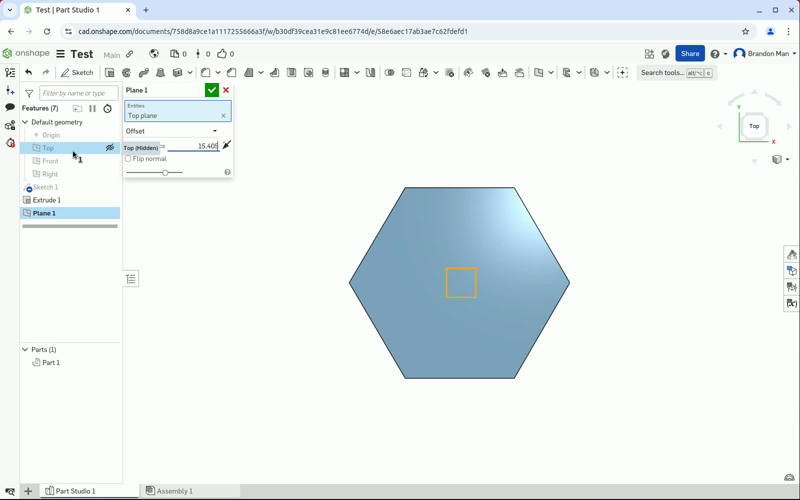
key(enter, 2)
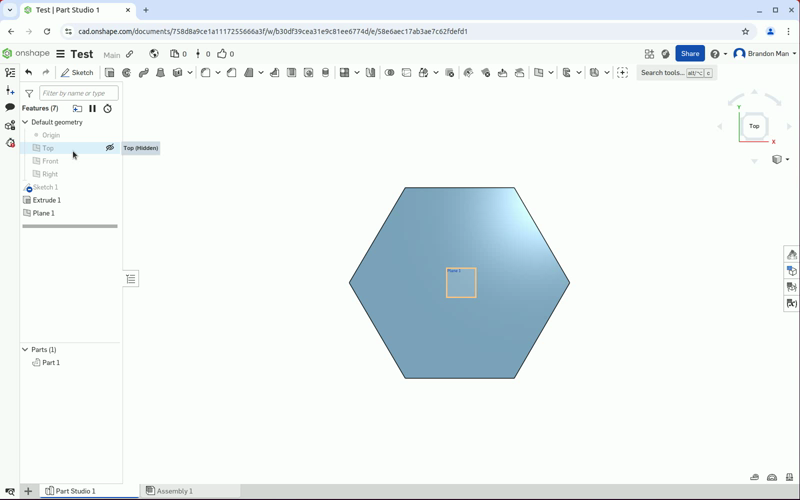
key(shift+s)
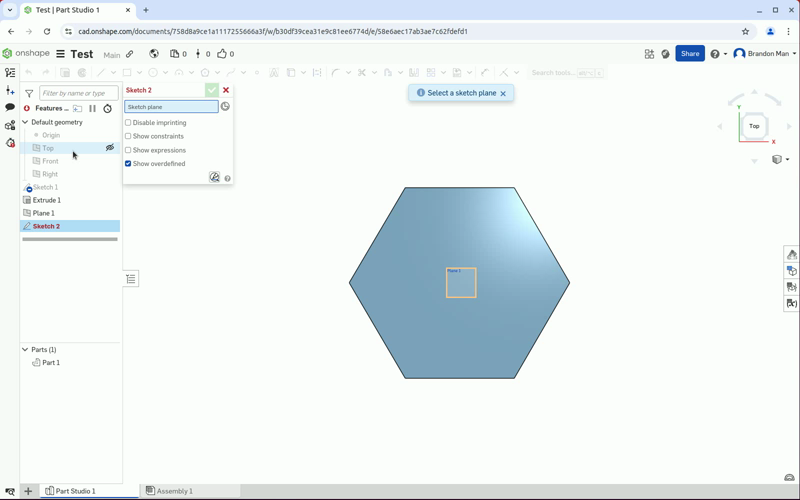
mouse_move(73, 215)
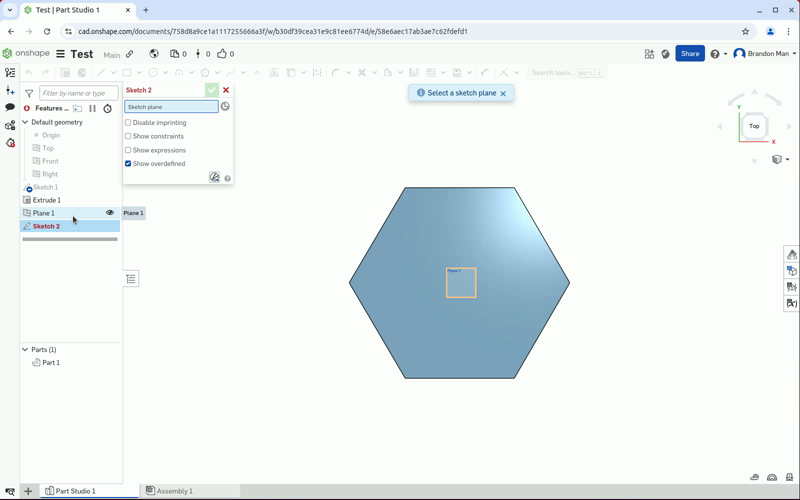
click(73, 215)
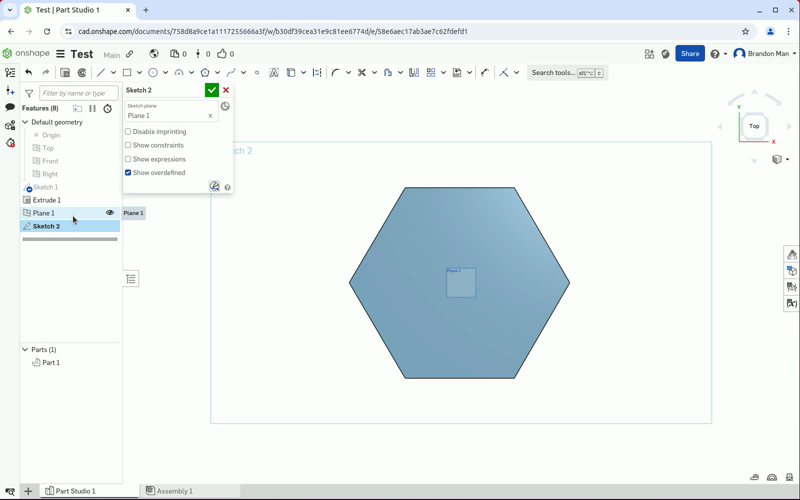
mouse_move(73, 352)
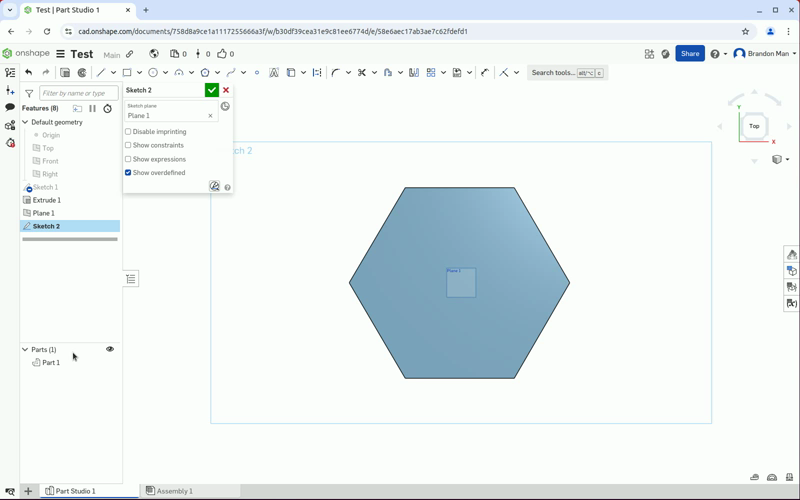
key(y)
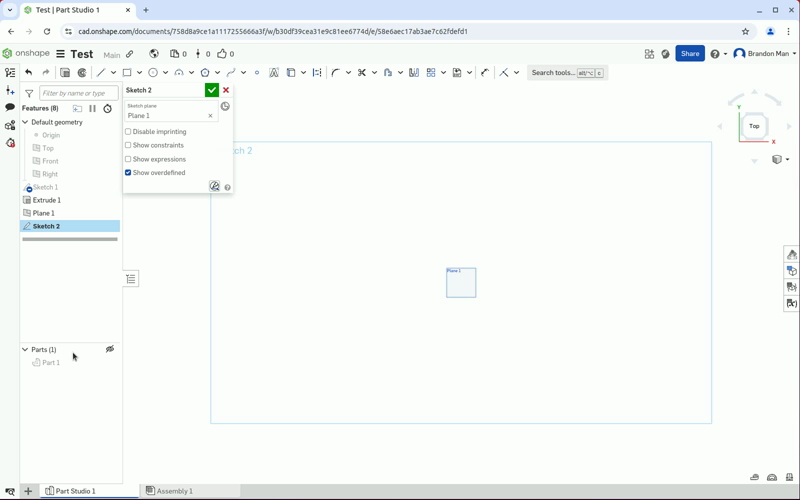
key(c)
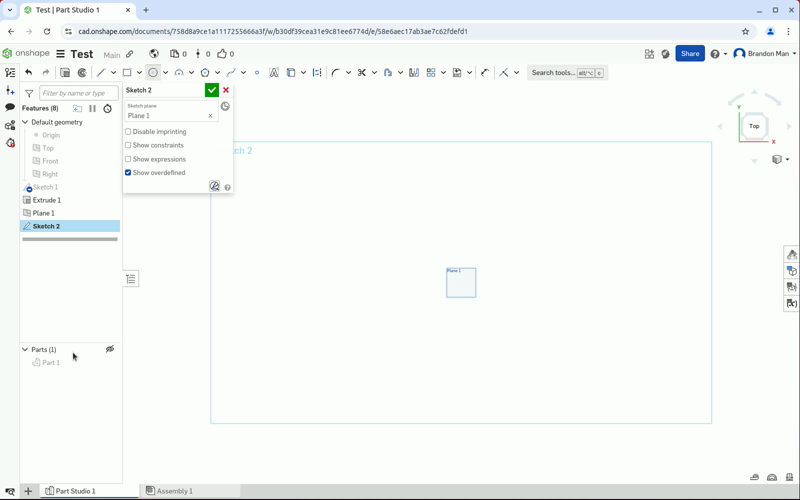
key_down(shift)
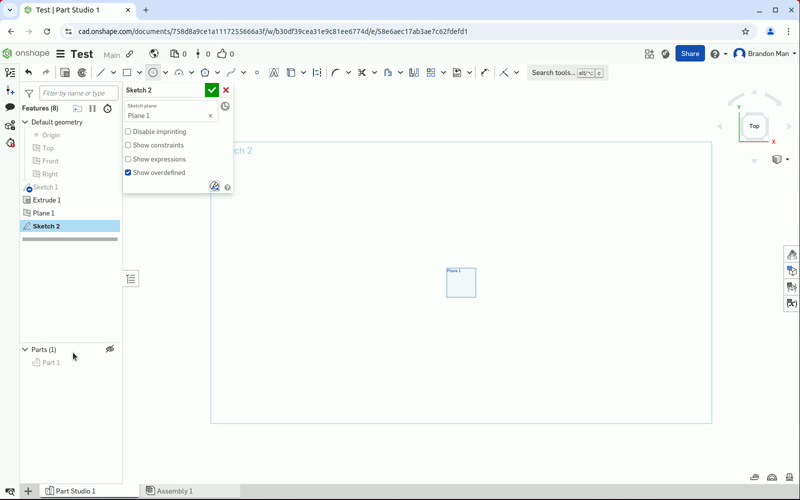
mouse_move(461, 282)
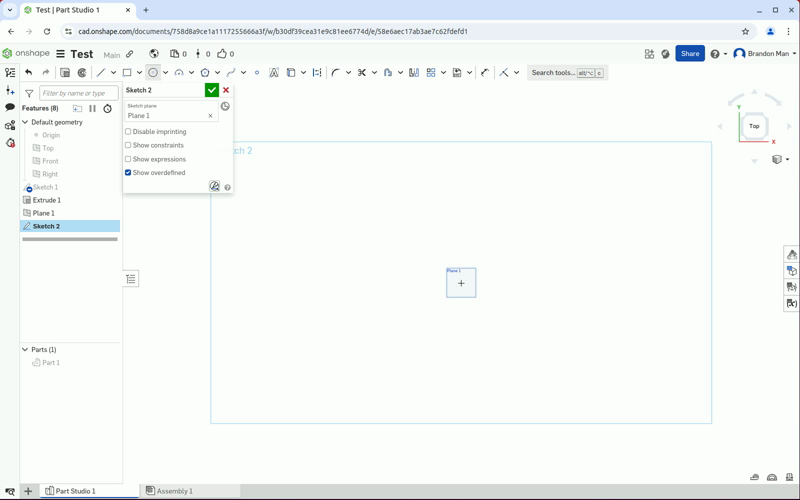
click(461, 282)
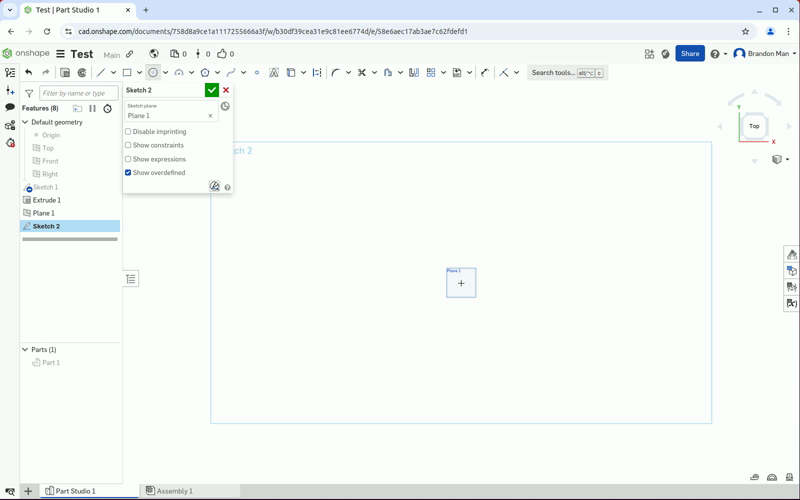
key_up(shift)
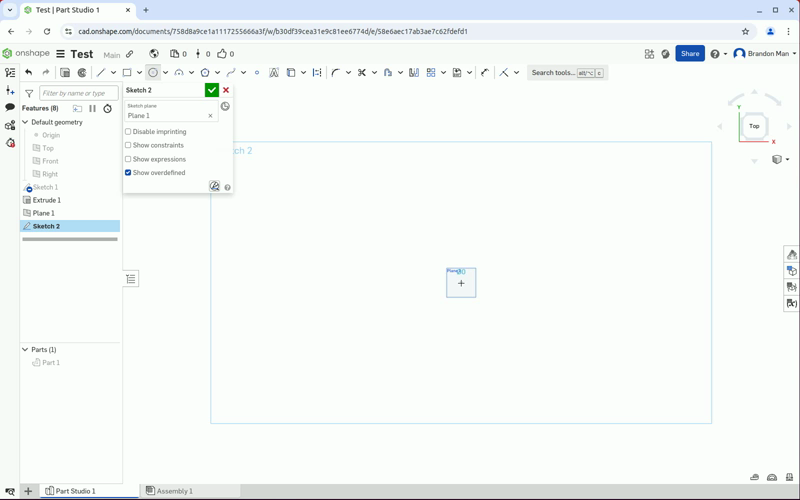
mouse_move(552, 282)
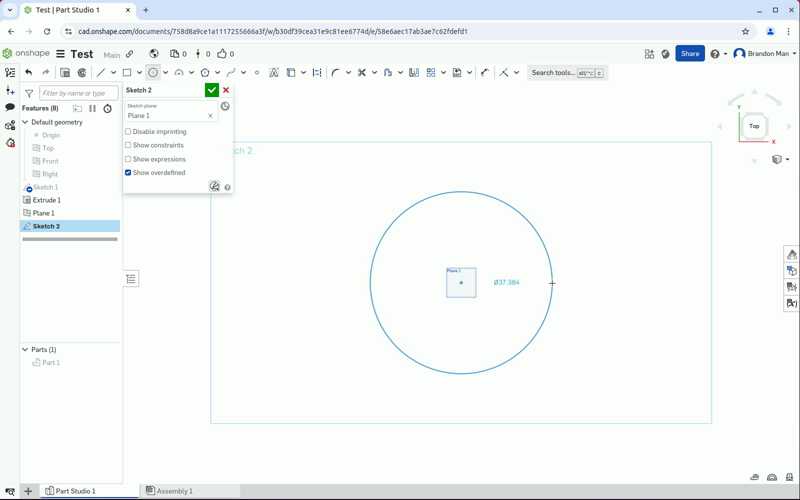
click(552, 282)
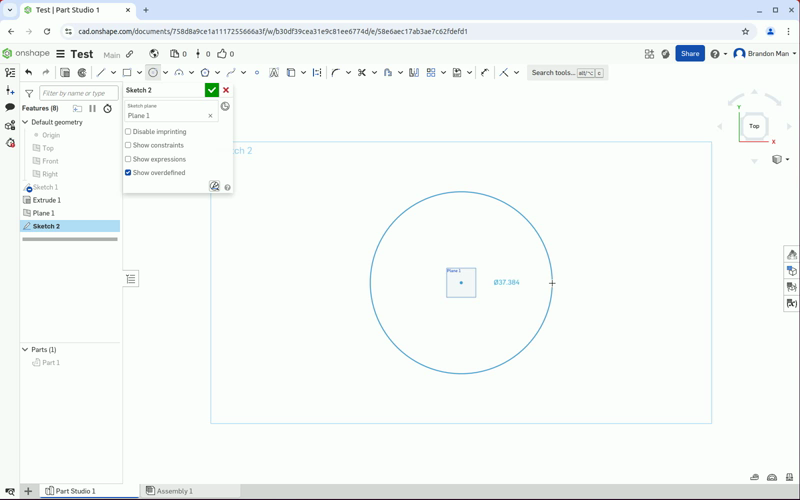
key(esc)
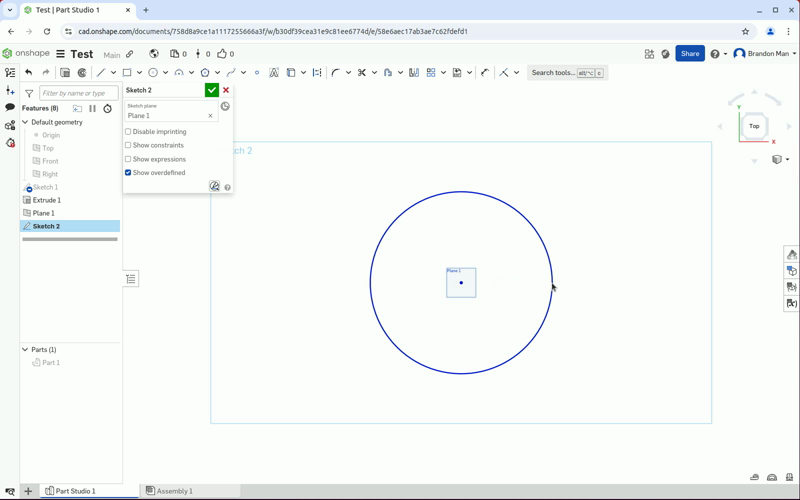
mouse_move(461, 273)
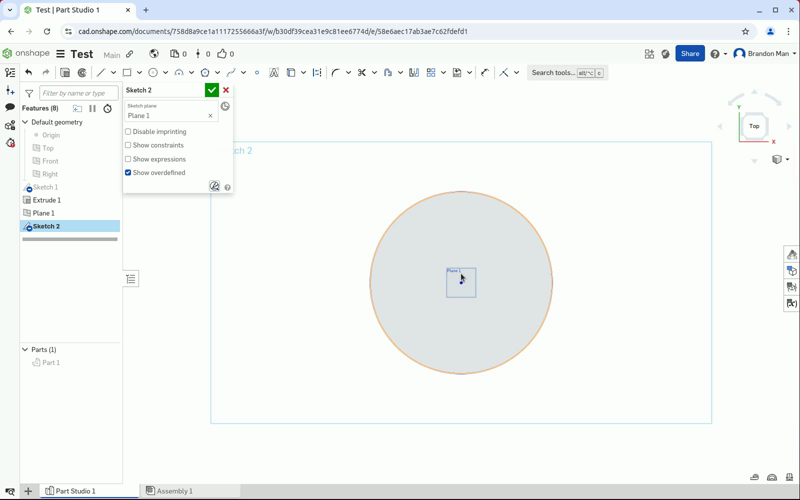
click(461, 273)
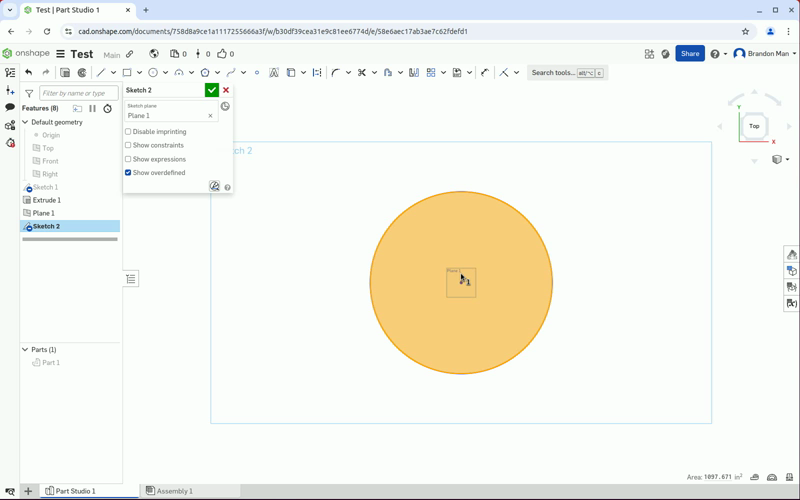
mouse_move(73, 352)
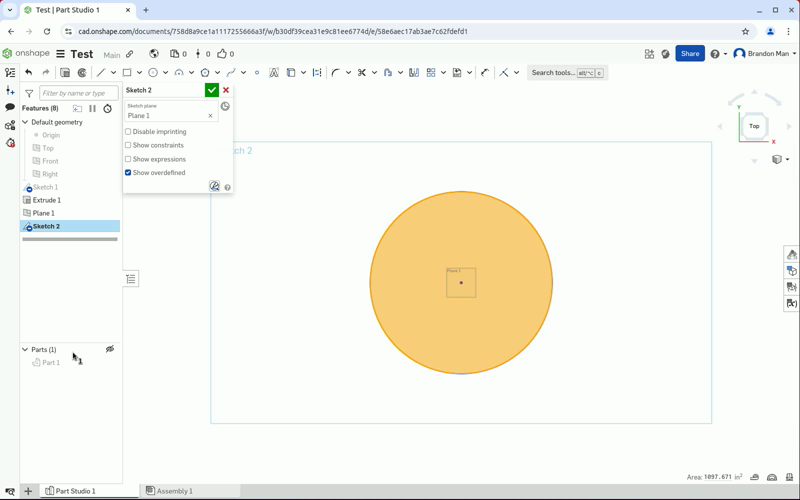
key(shift+y)
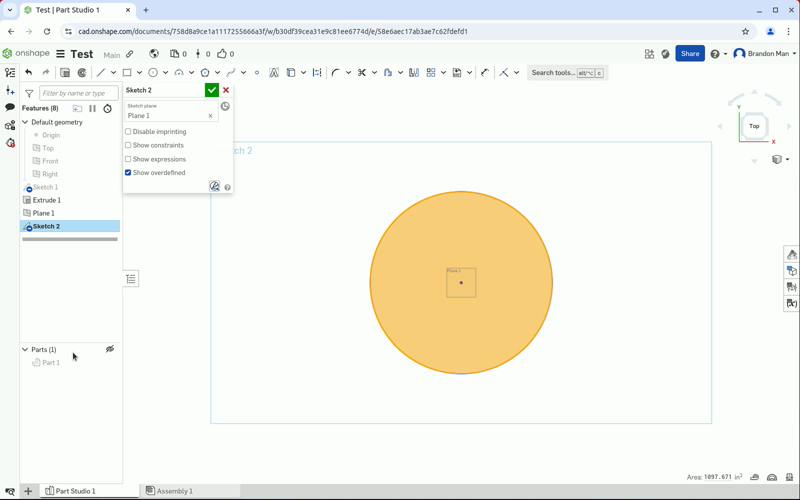
key(shift+e)
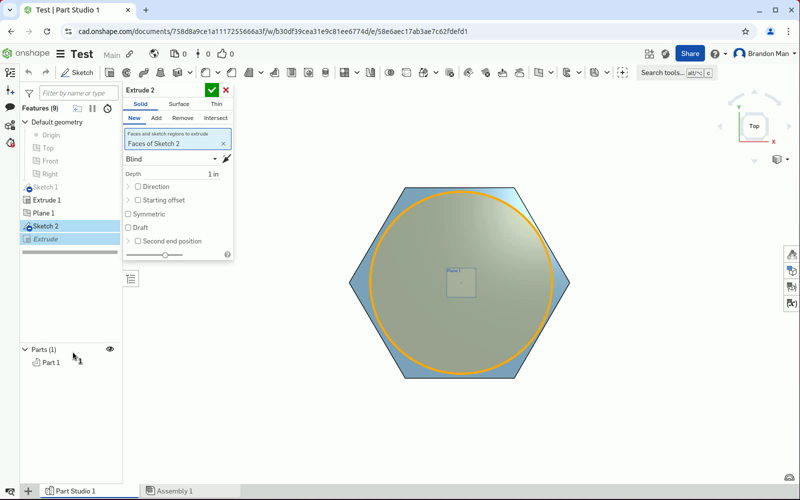
mouse_move(143, 106)
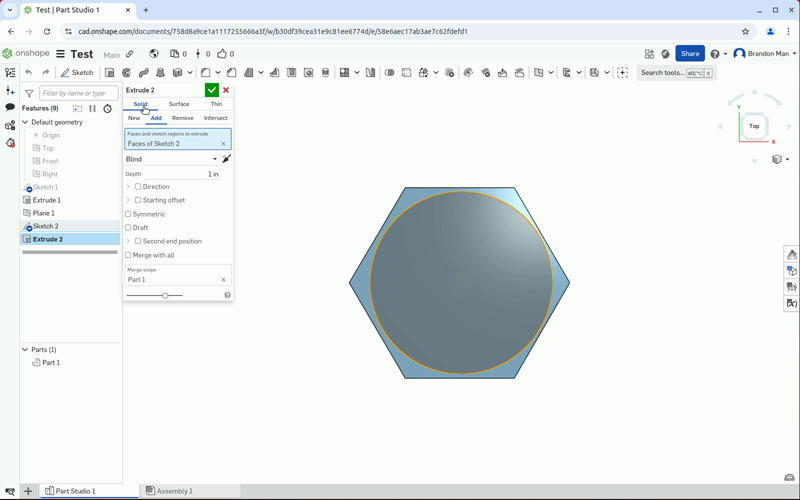
click(143, 106)
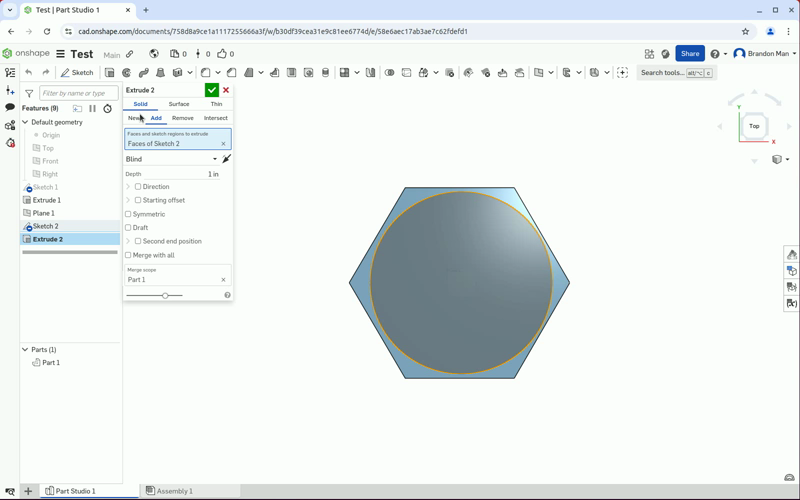
mouse_move(137, 120)
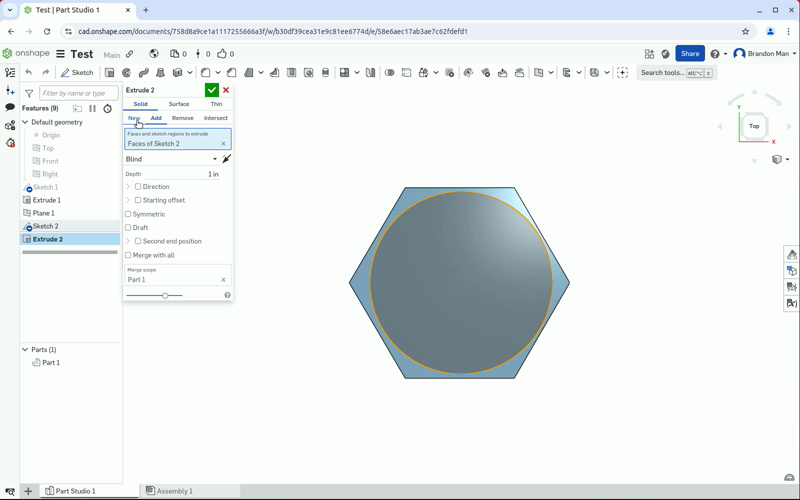
click(137, 120)
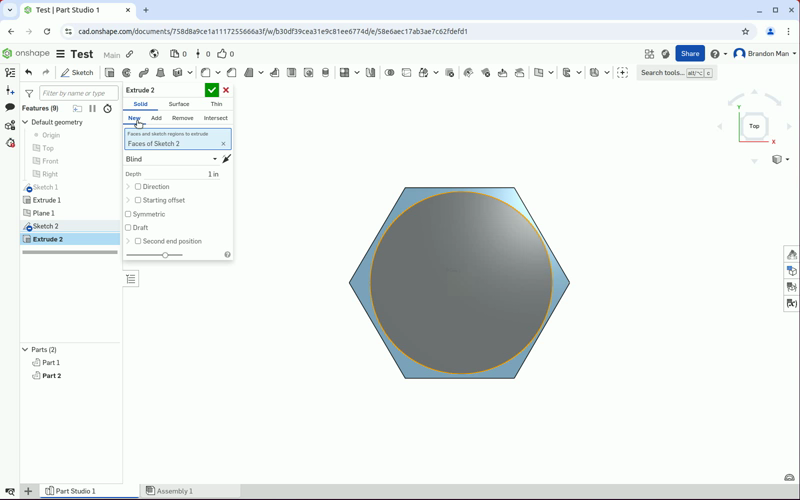
key(tab, 4)
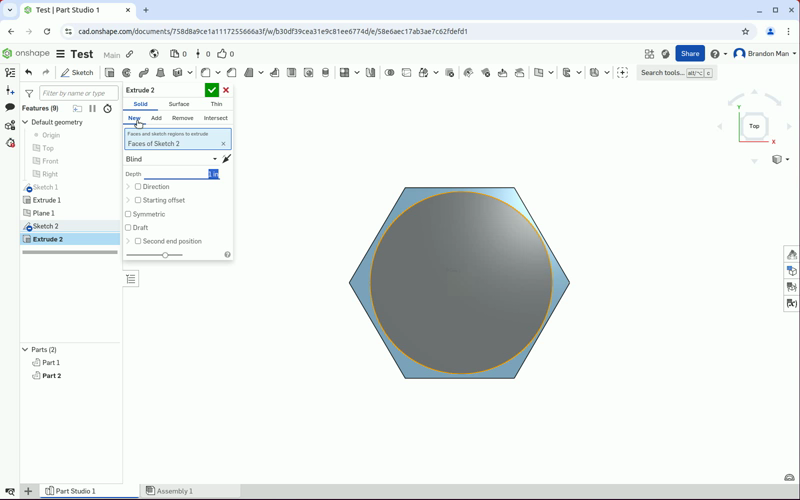
text(7.703)
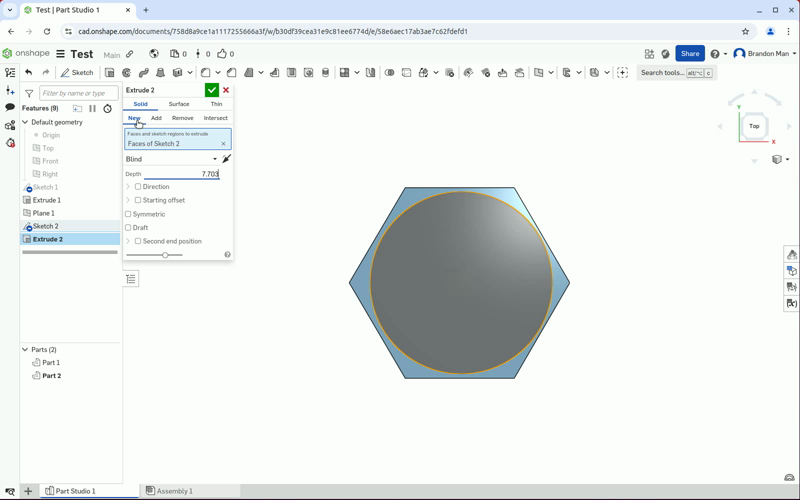
key(enter)
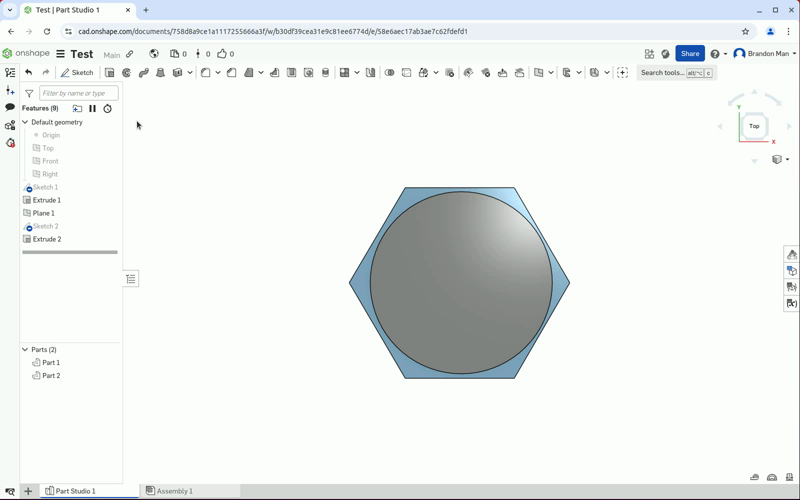
key(shift+h)
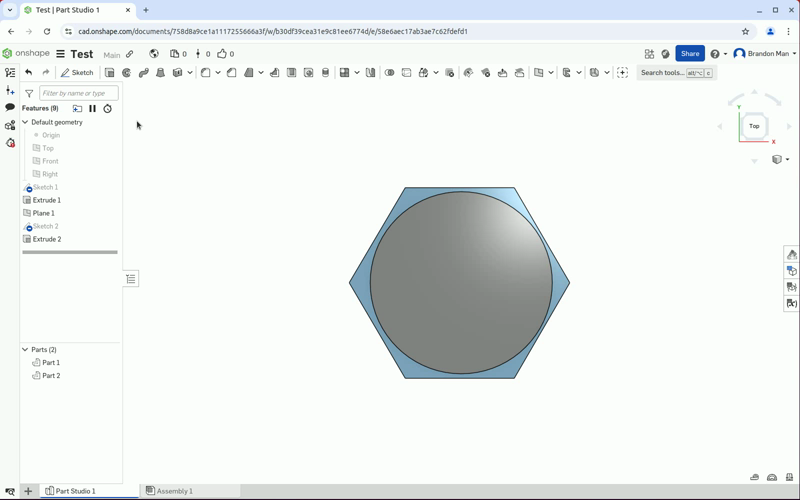
key(shift+h)
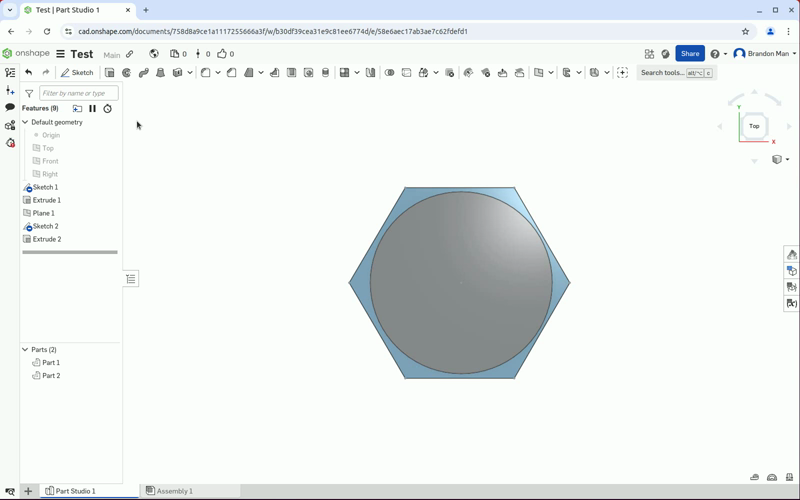
key(shift+7)
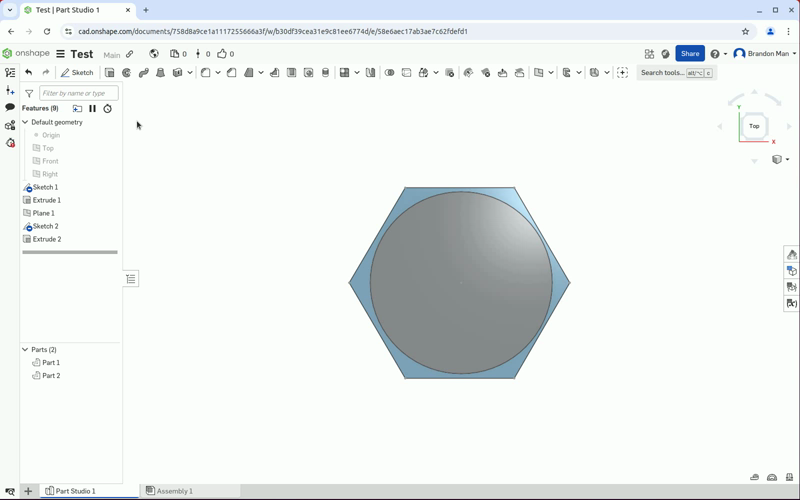
key(up, 3)
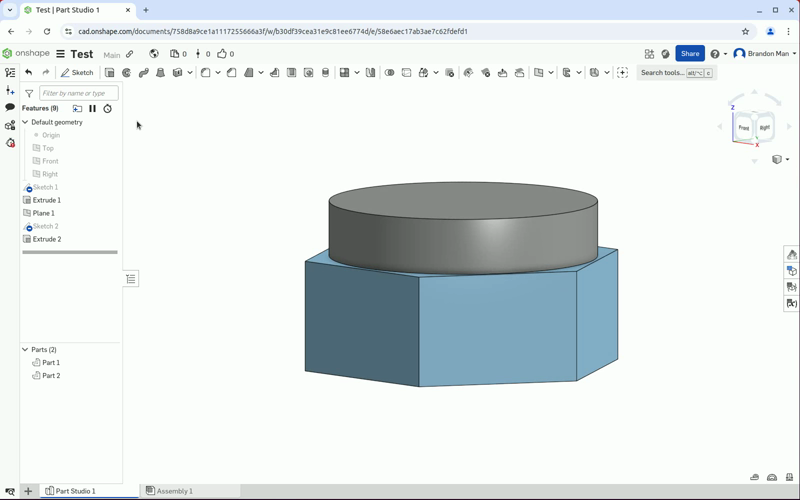
key(left, 3)
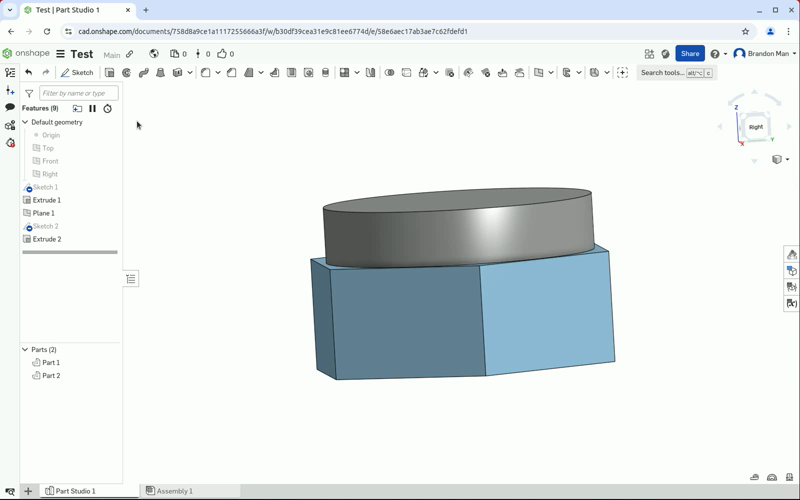
key(right, 3)
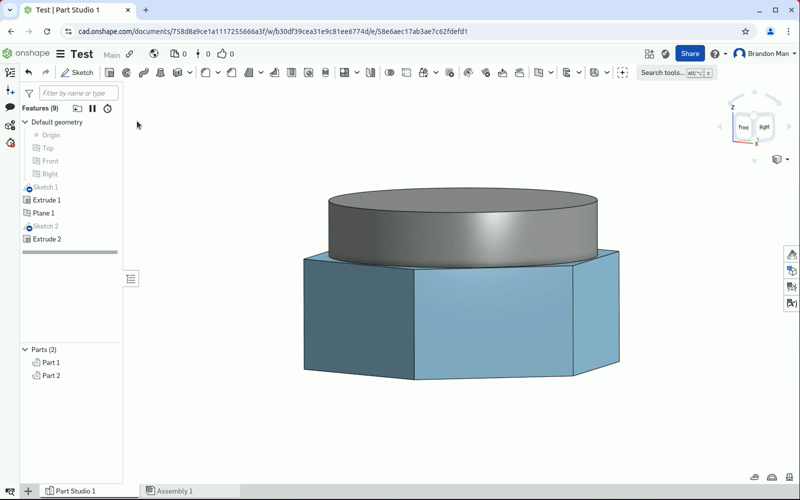
key(down, 3)
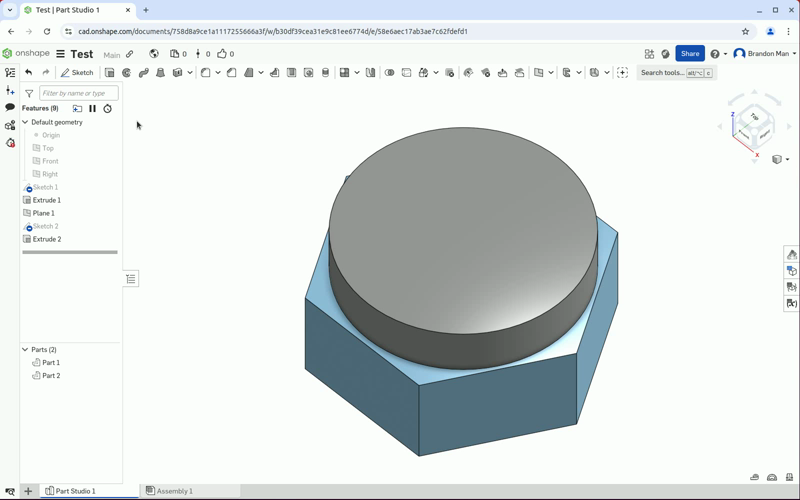
mouse_move(73, 189)
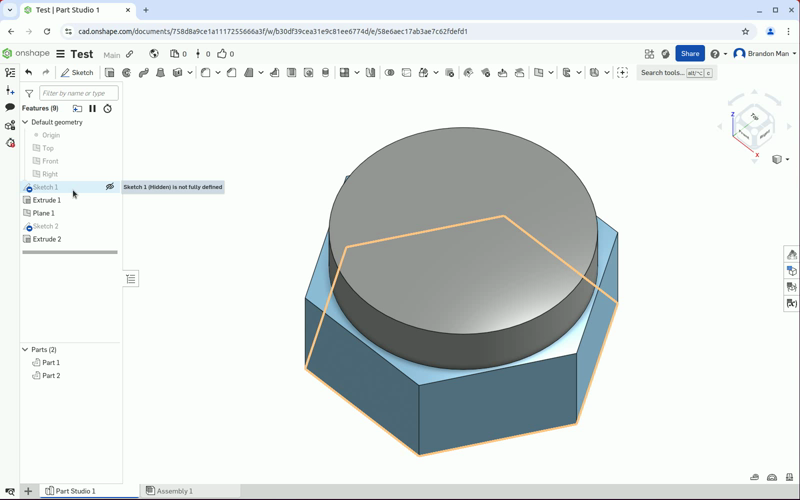
click(73, 189)